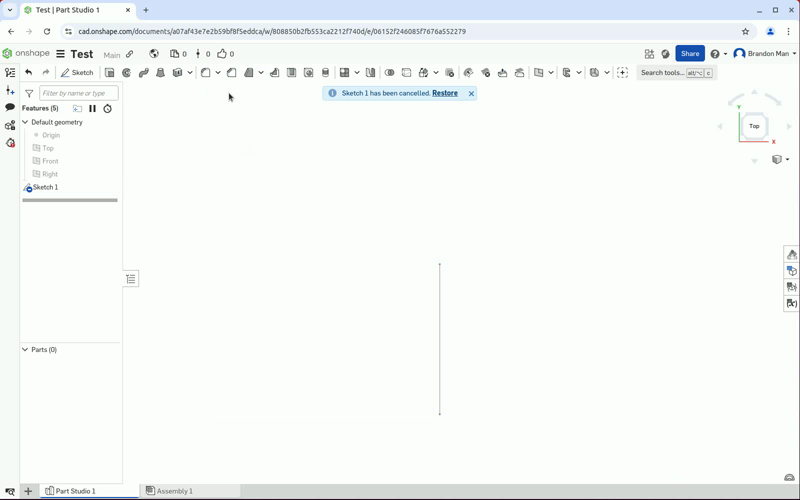
key(shift+h)
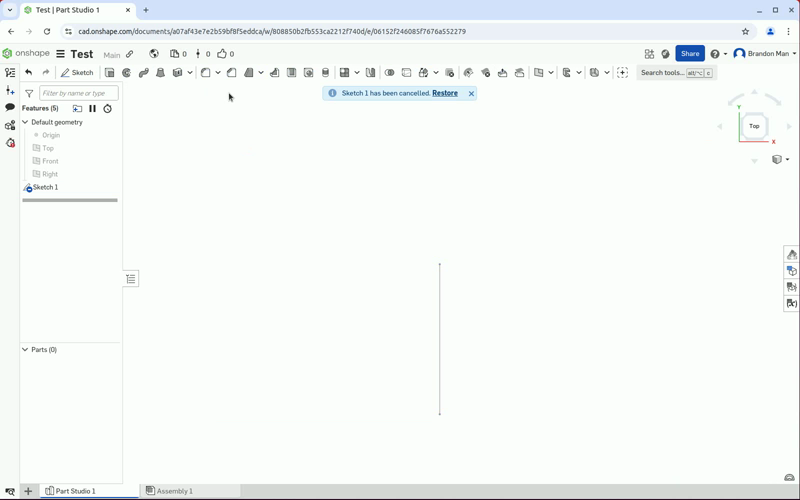
key(shift+s)
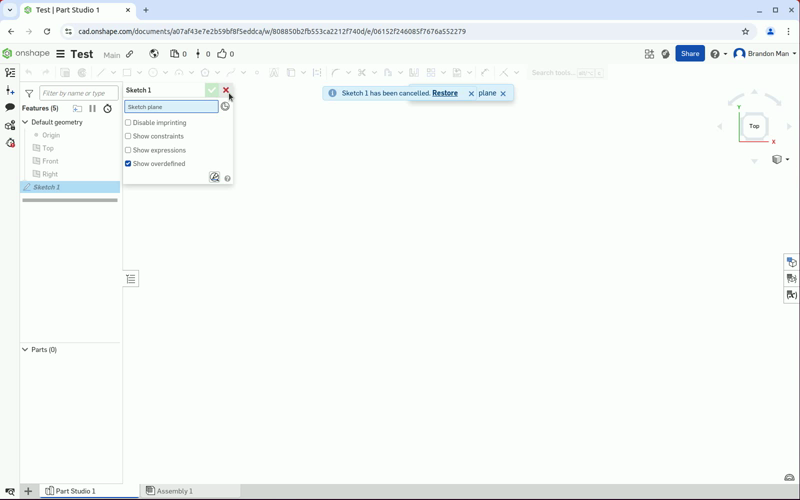
mouse_move(73, 150)
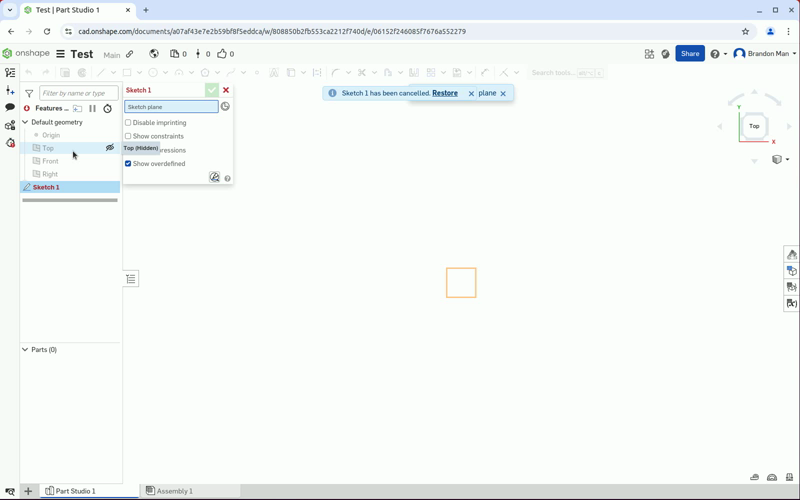
click(73, 150)
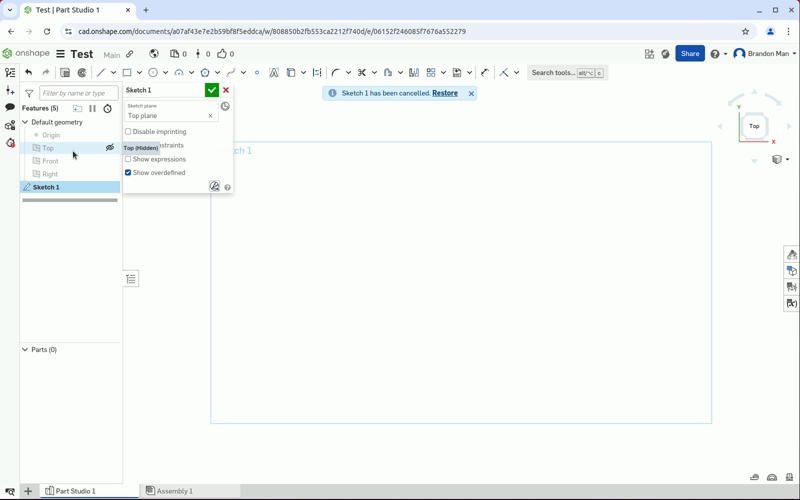
mouse_move(73, 352)
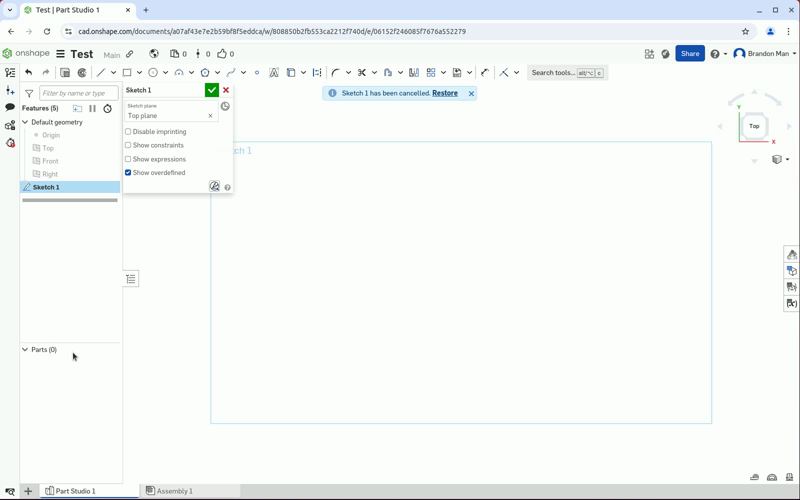
key(y)
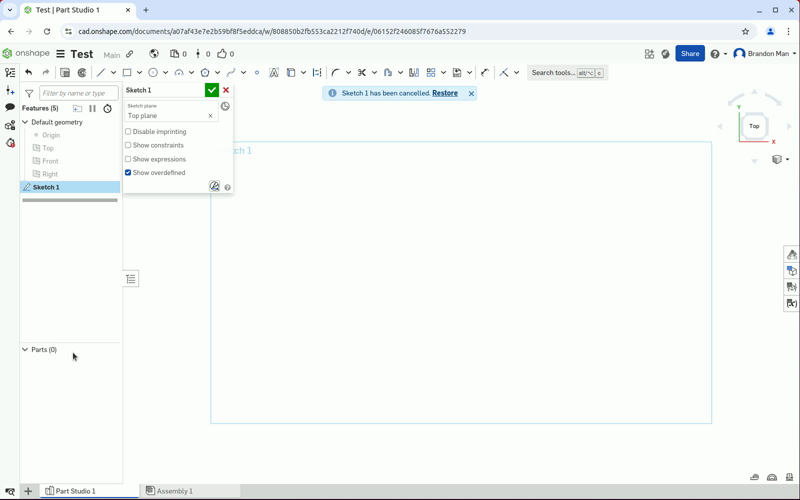
key(c)
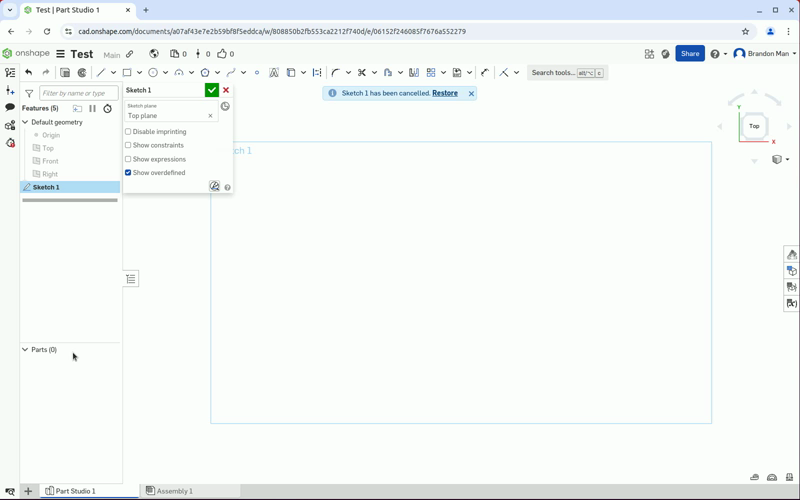
key_down(shift)
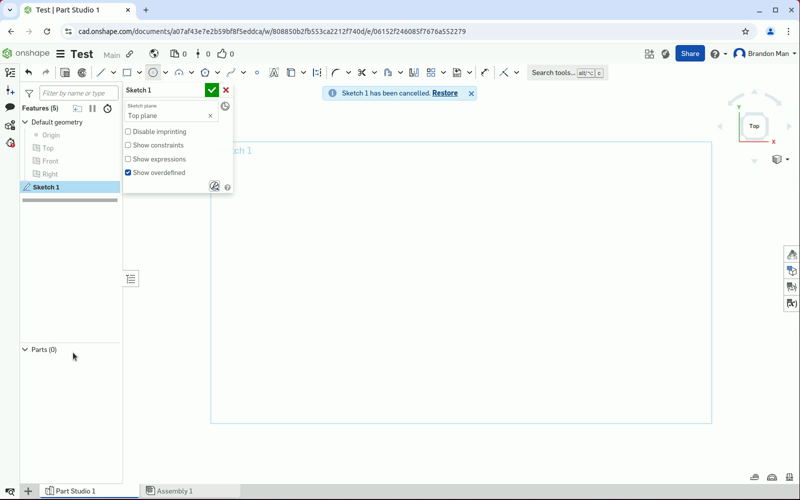
mouse_move(461, 282)
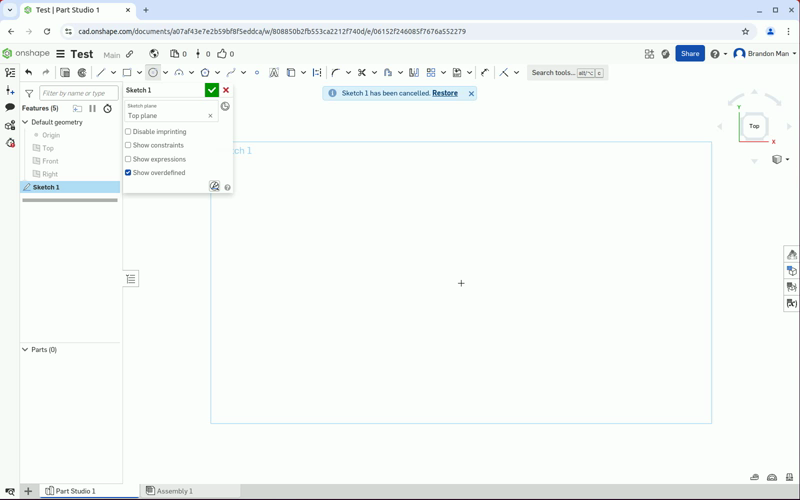
click(461, 282)
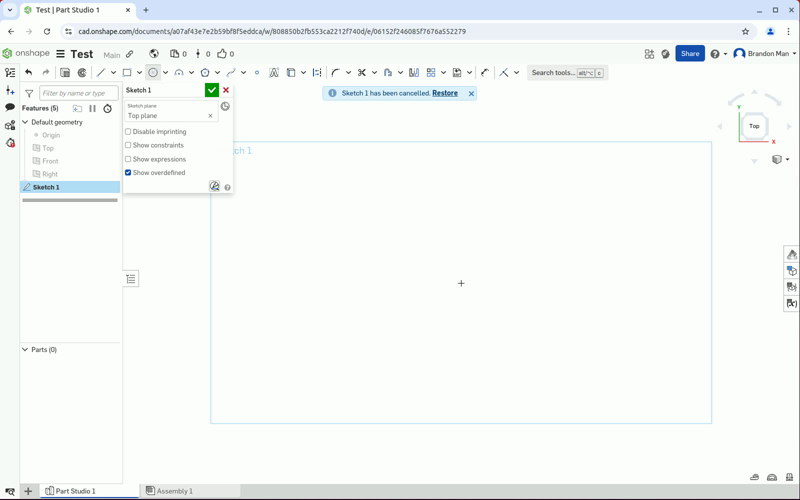
key_up(shift)
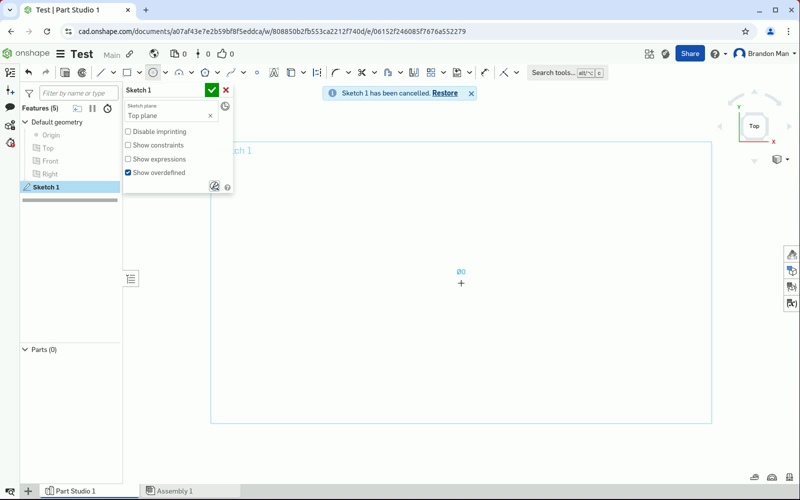
mouse_move(518, 282)
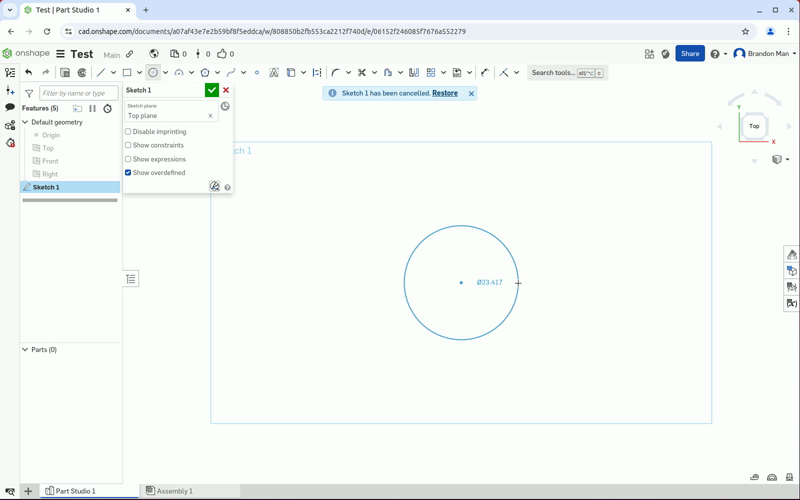
click(518, 282)
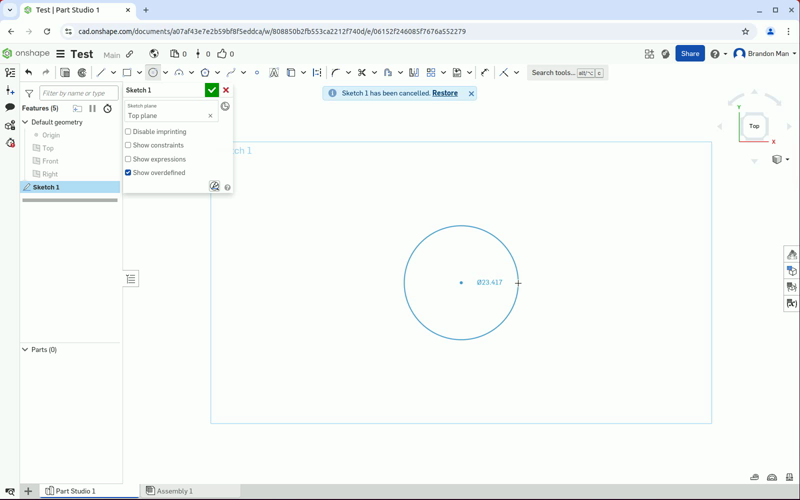
key(esc)
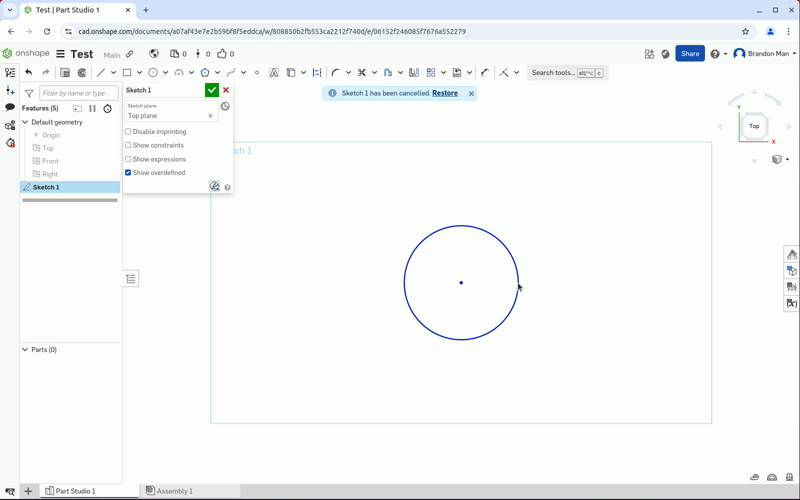
key(c)
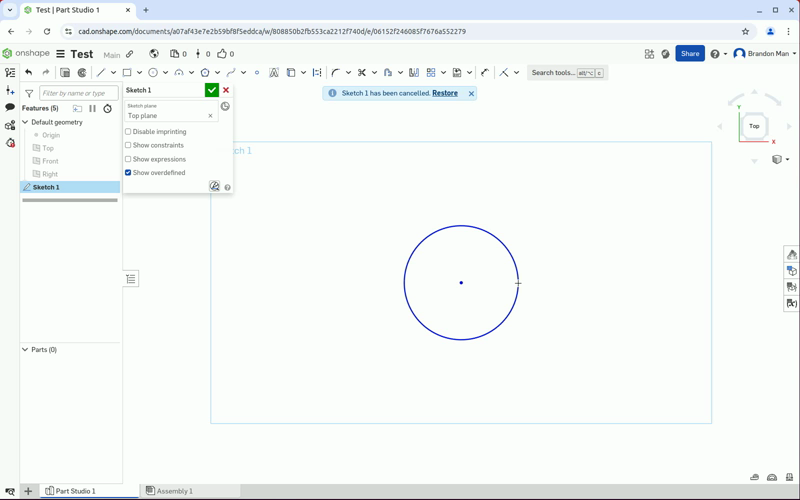
key_down(shift)
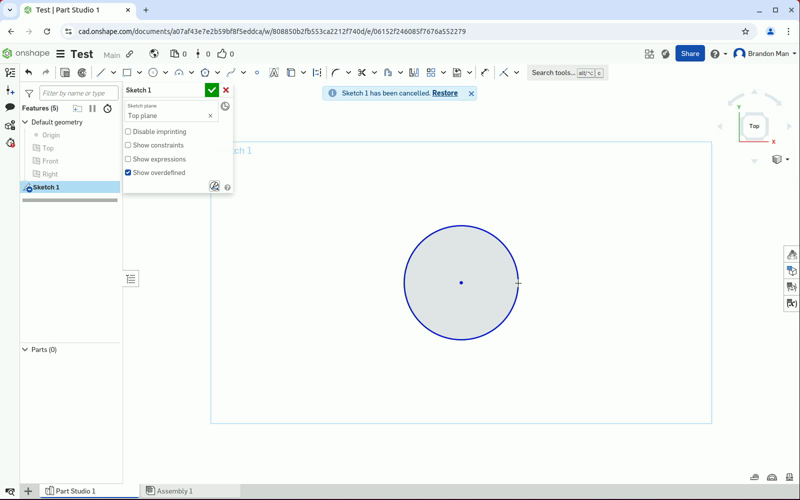
mouse_move(461, 282)
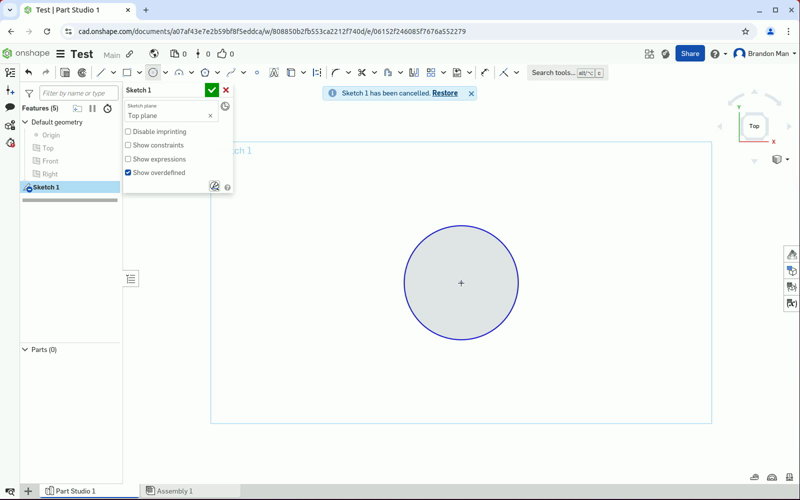
click(461, 282)
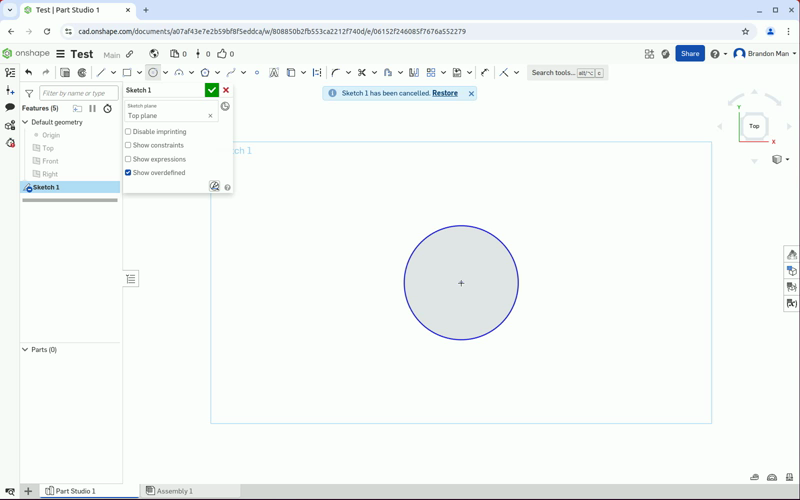
key_up(shift)
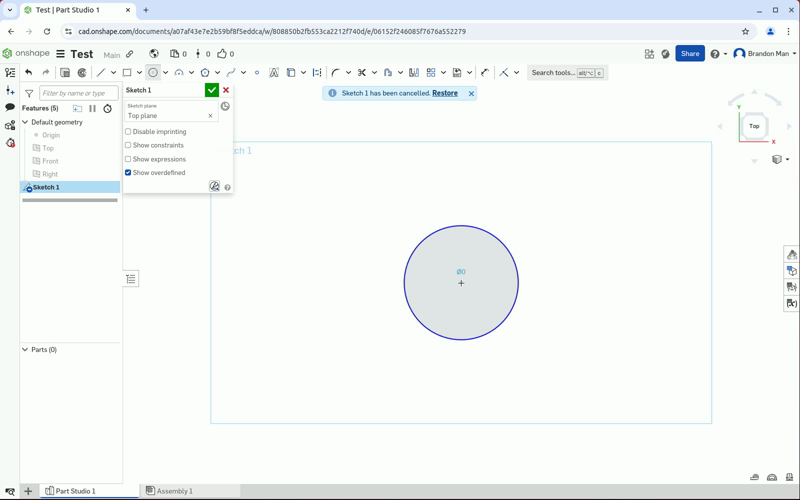
mouse_move(486, 282)
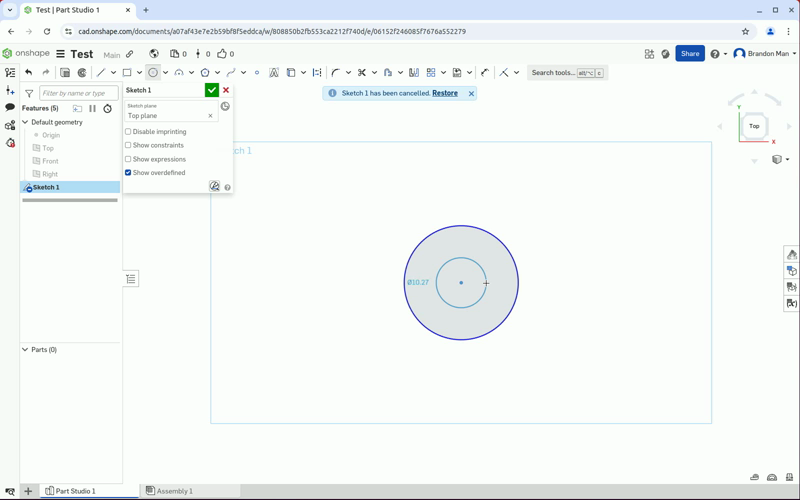
click(486, 282)
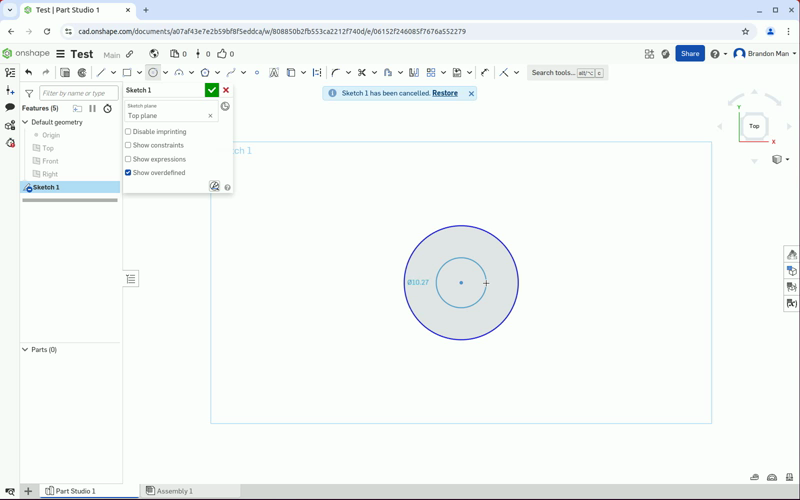
key(esc)
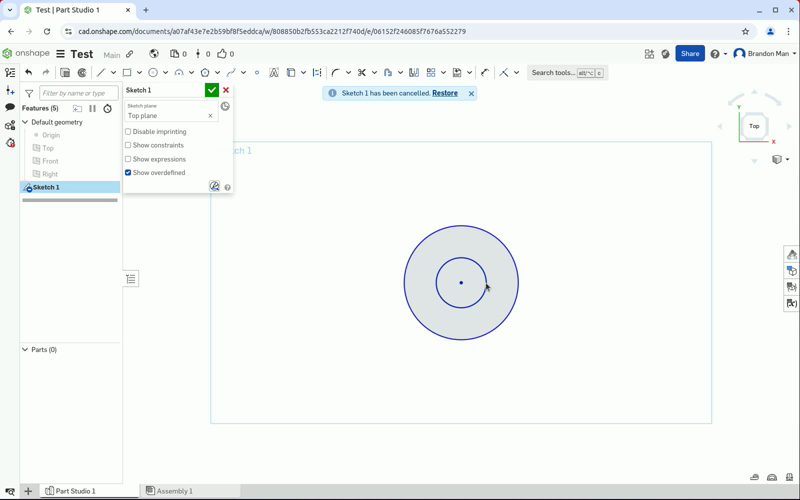
mouse_move(502, 298)
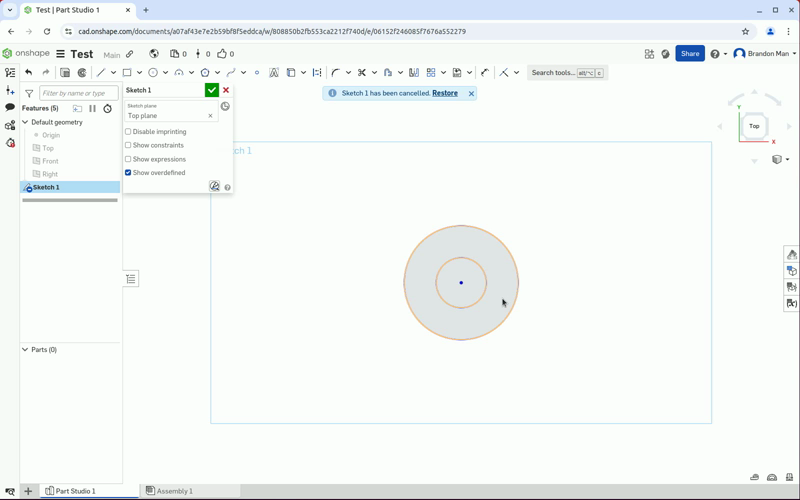
click(502, 298)
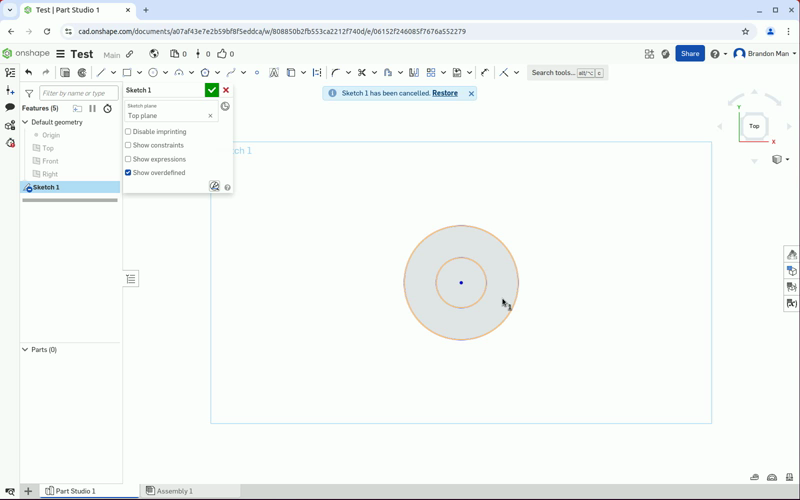
mouse_move(73, 352)
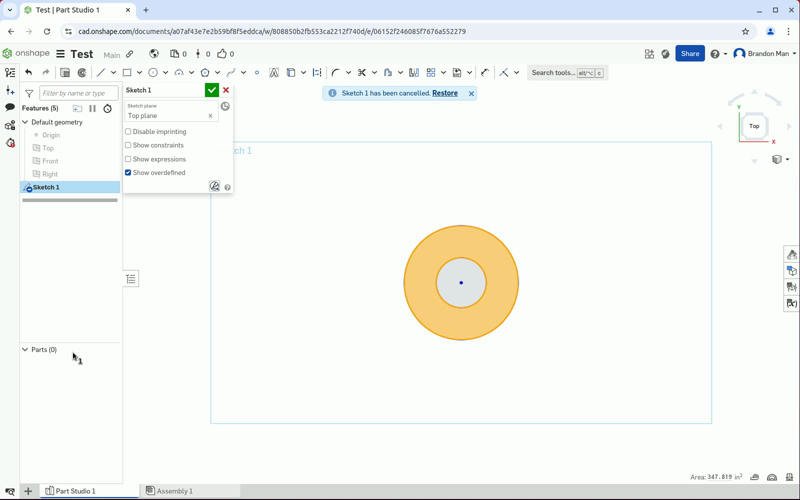
key(shift+y)
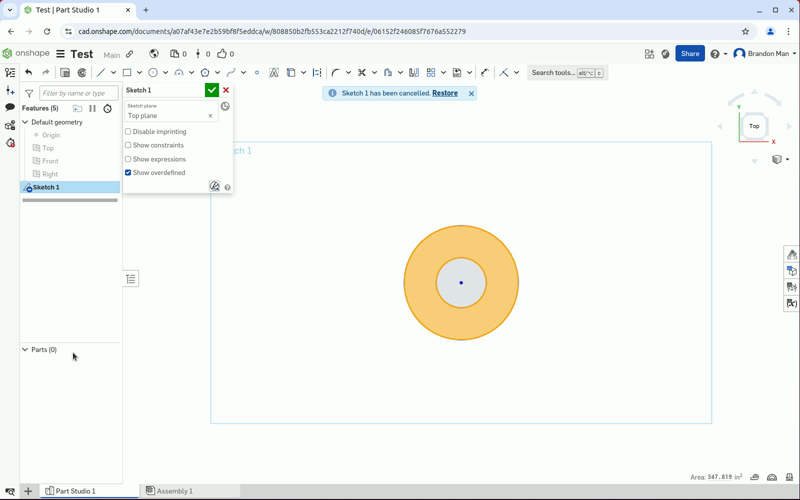
key(shift+e)
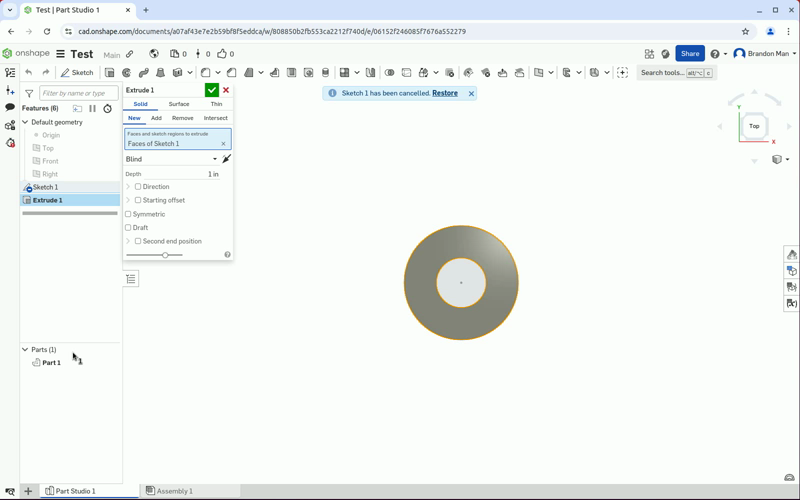
mouse_move(143, 106)
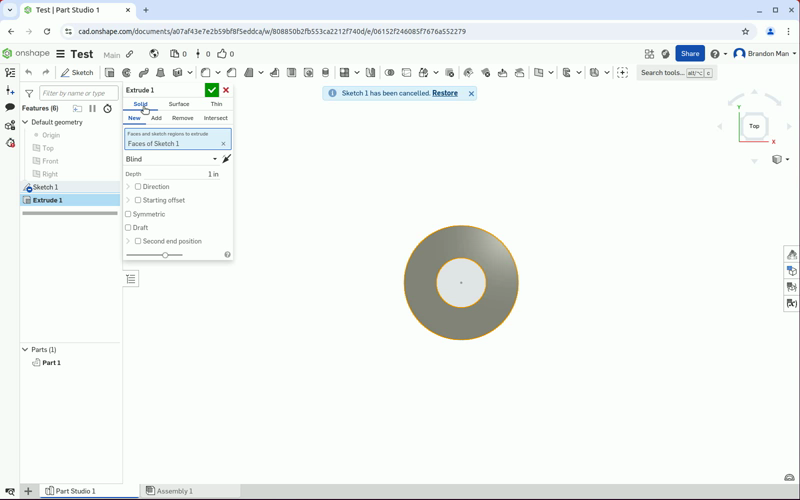
click(143, 106)
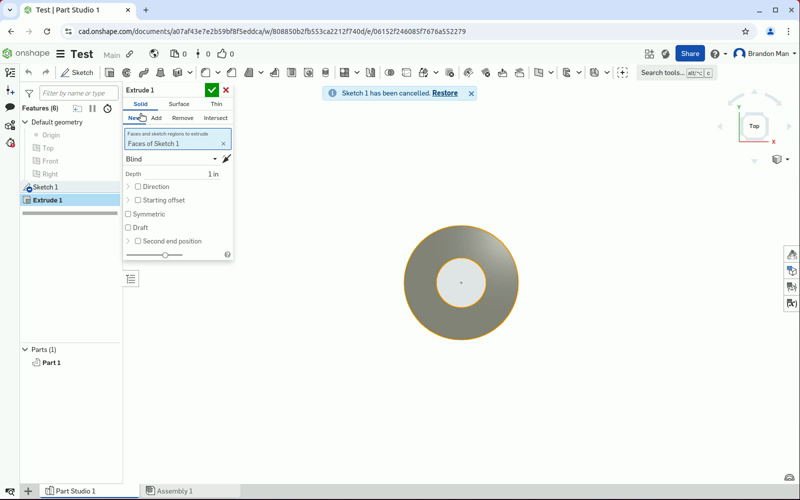
mouse_move(137, 120)
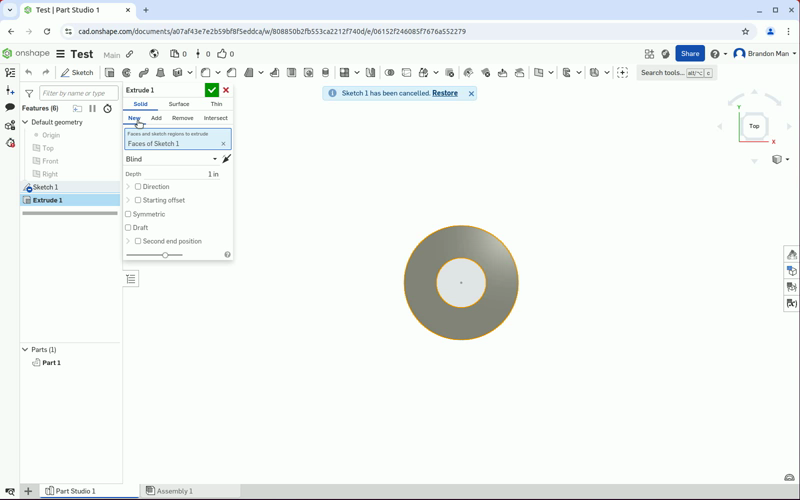
click(137, 120)
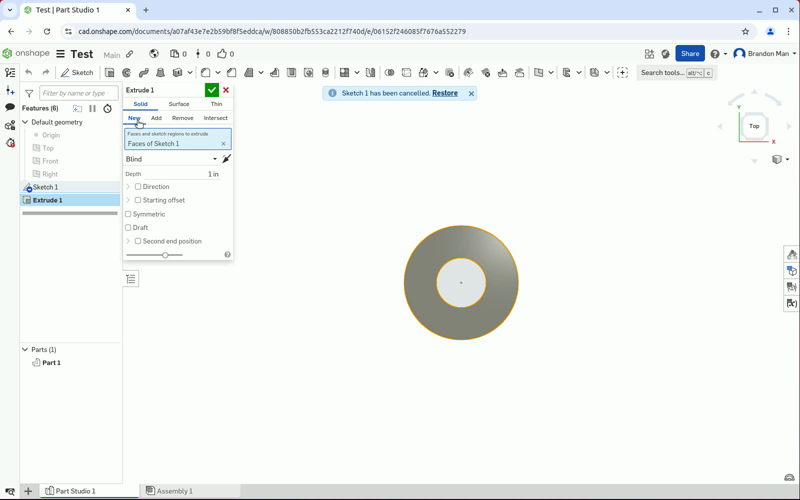
key(tab, 4)
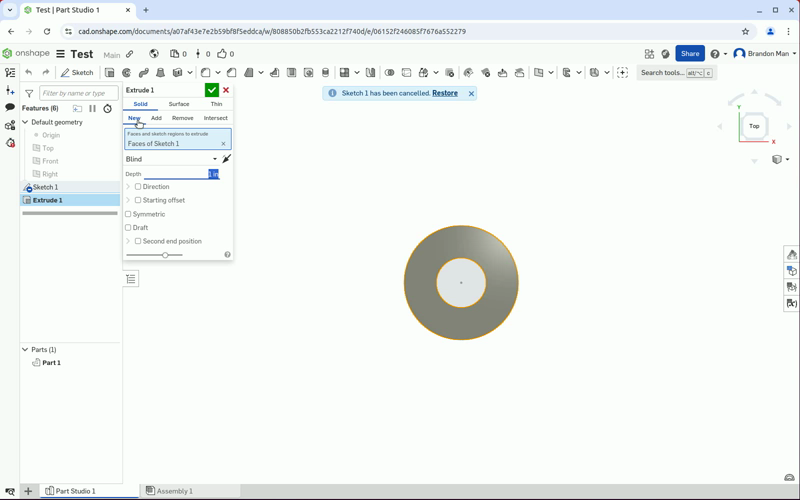
text(11.554)
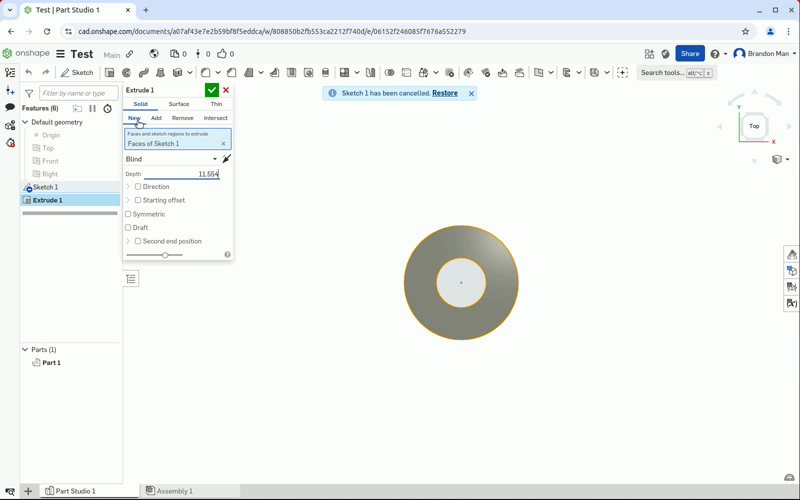
key(enter)
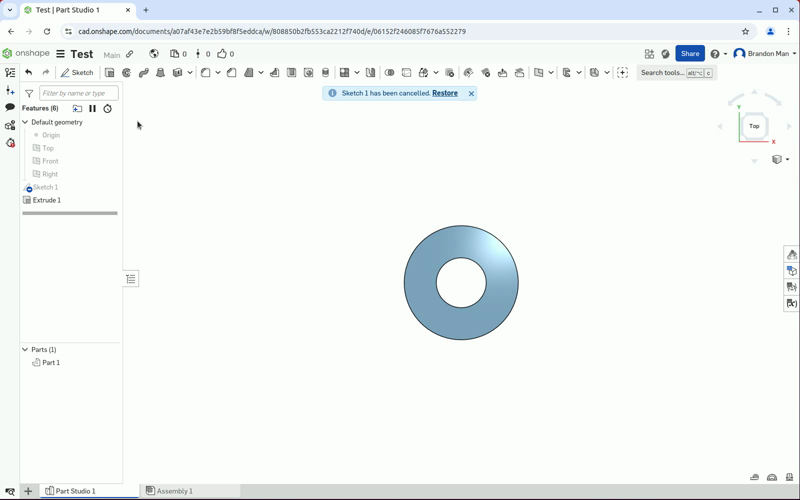
key(shift+h)
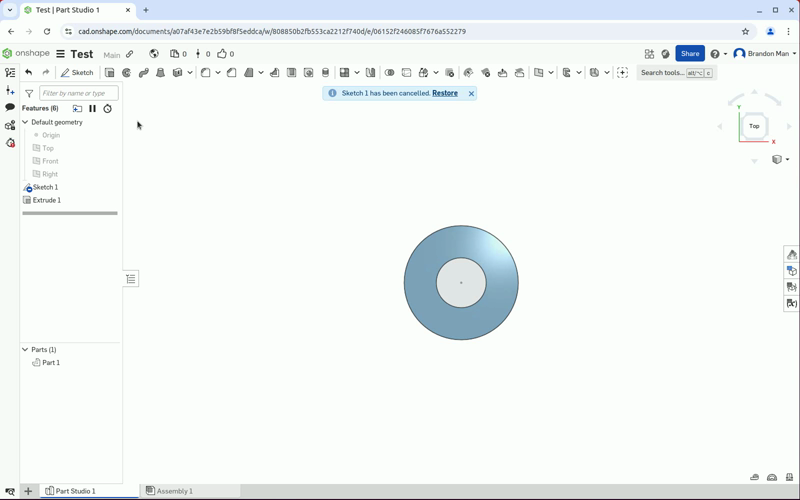
key(shift+h)
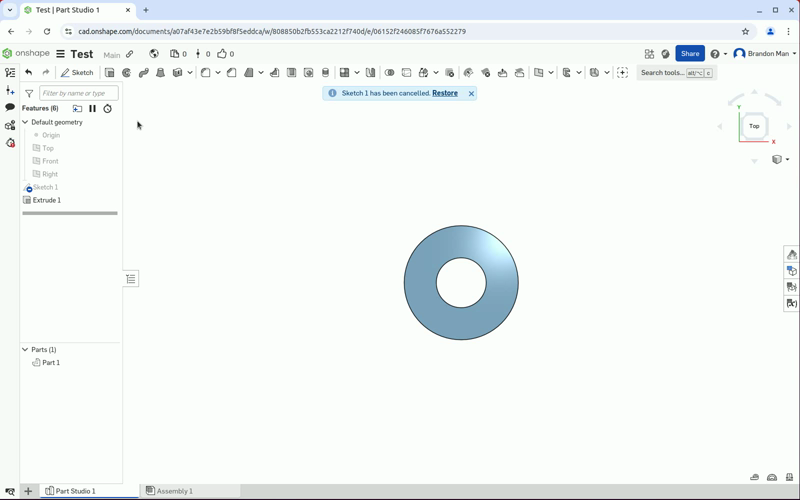
mouse_move(73, 189)
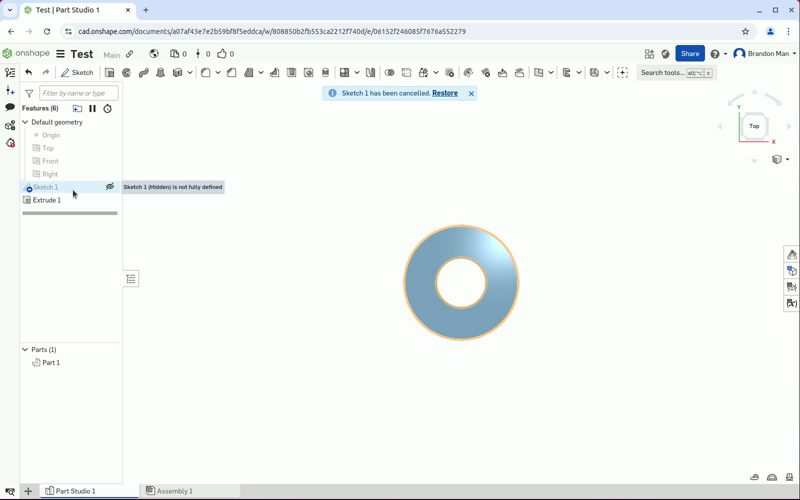
click(73, 189)
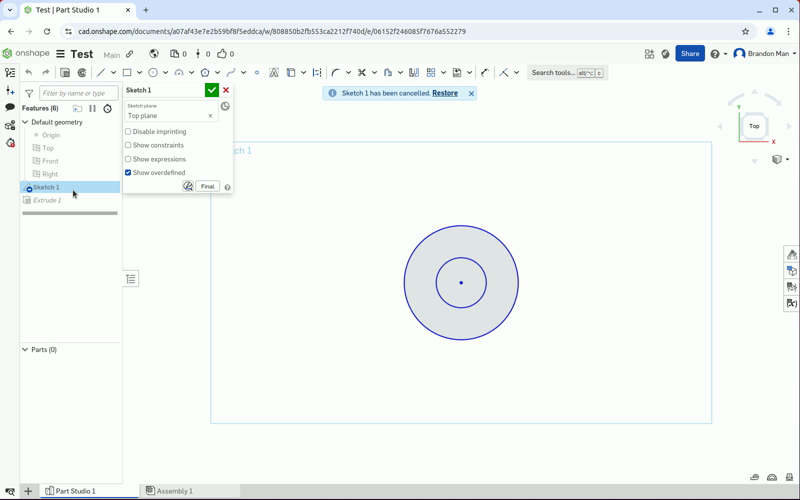
mouse_move(229, 92)
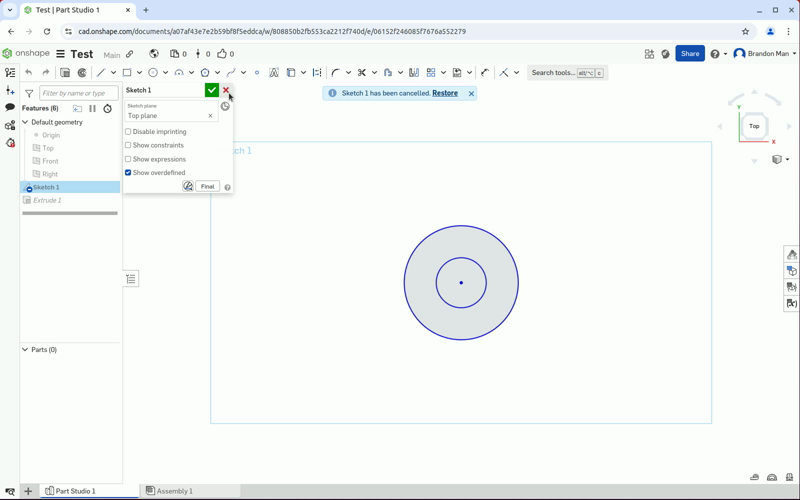
click(229, 92)
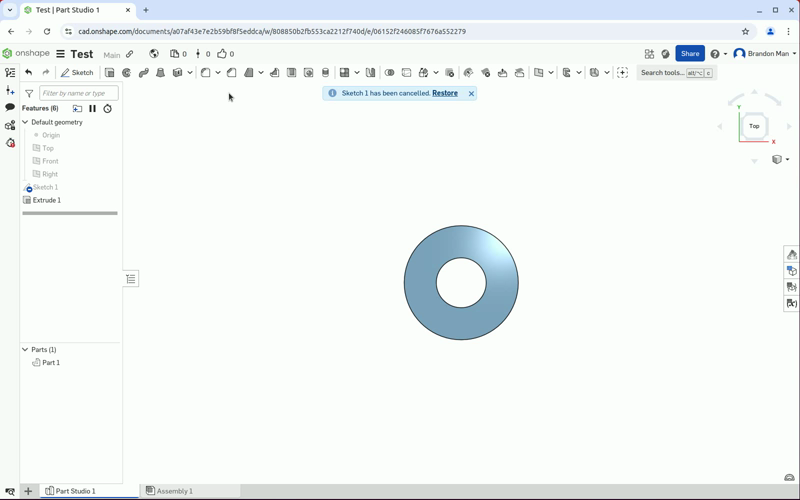
mouse_move(541, 75)
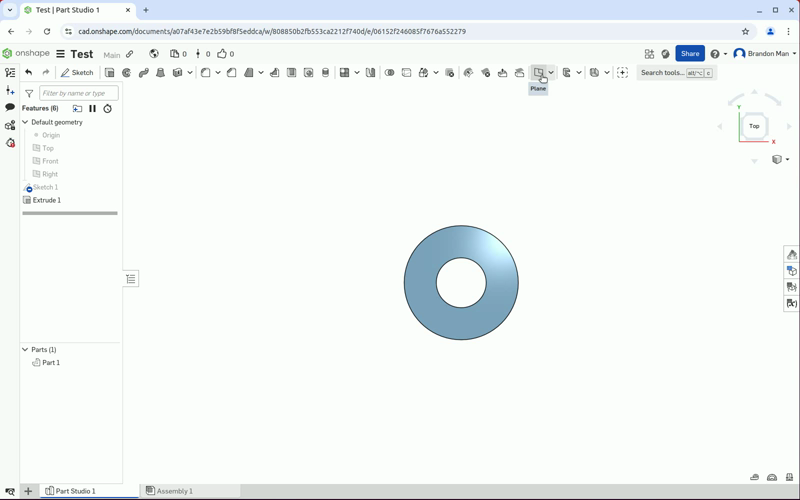
click(541, 75)
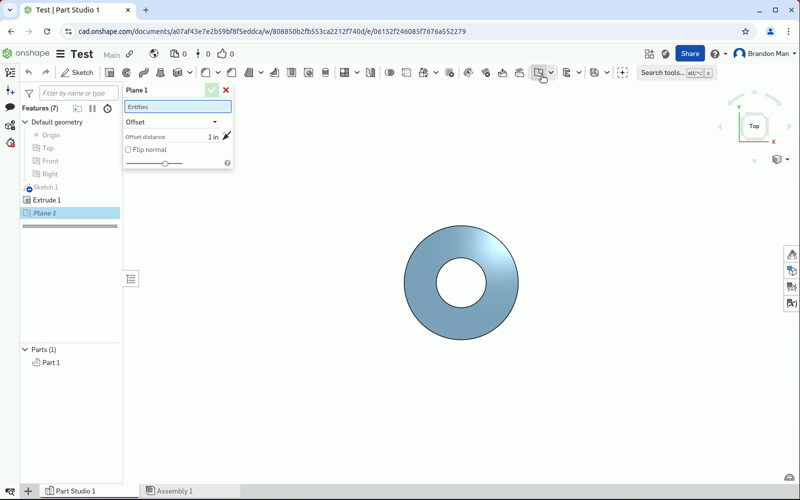
mouse_move(73, 150)
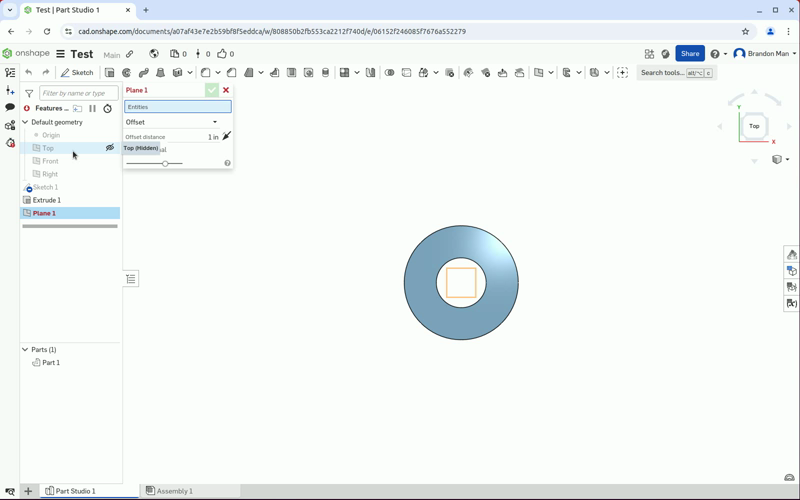
click(73, 150)
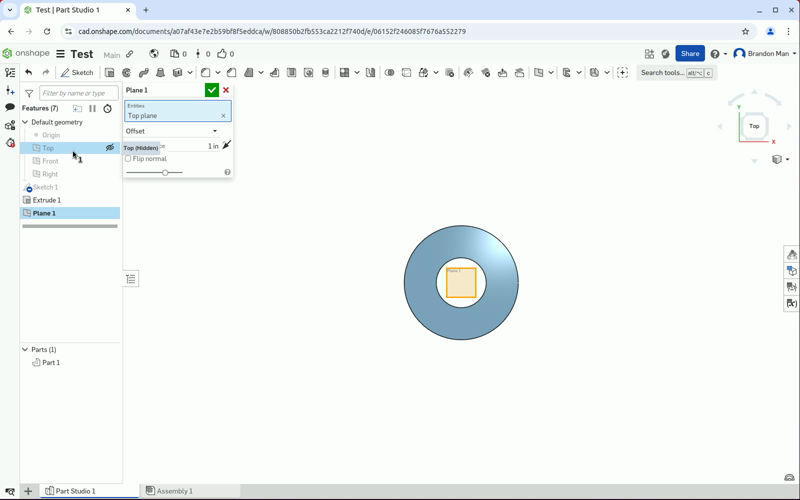
key(tab, 2)
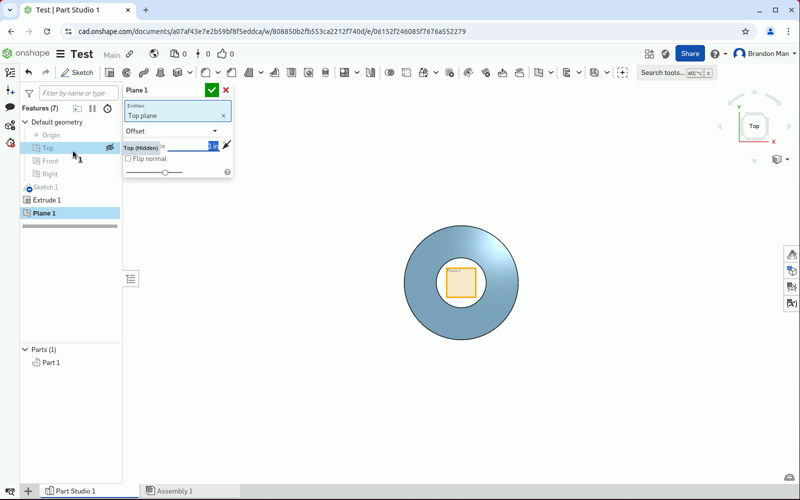
text(11.554)
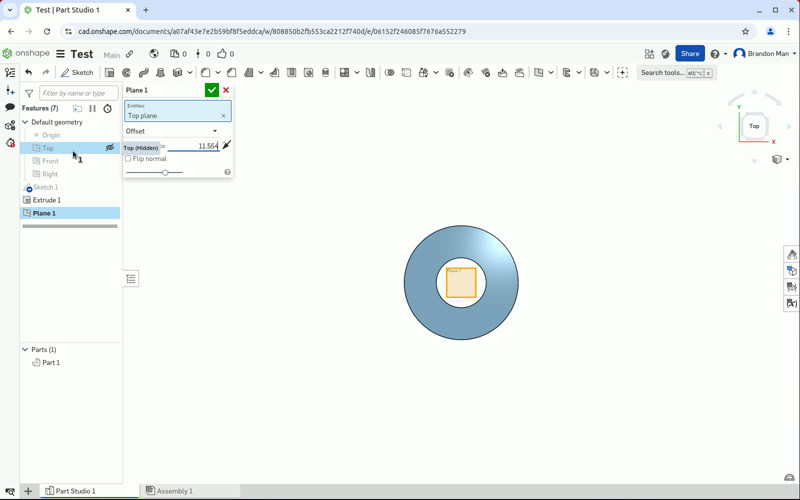
key(enter, 2)
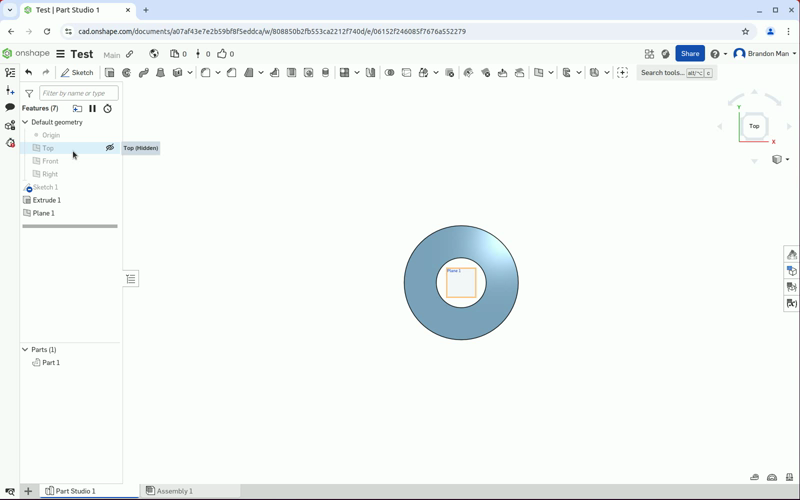
key(shift+s)
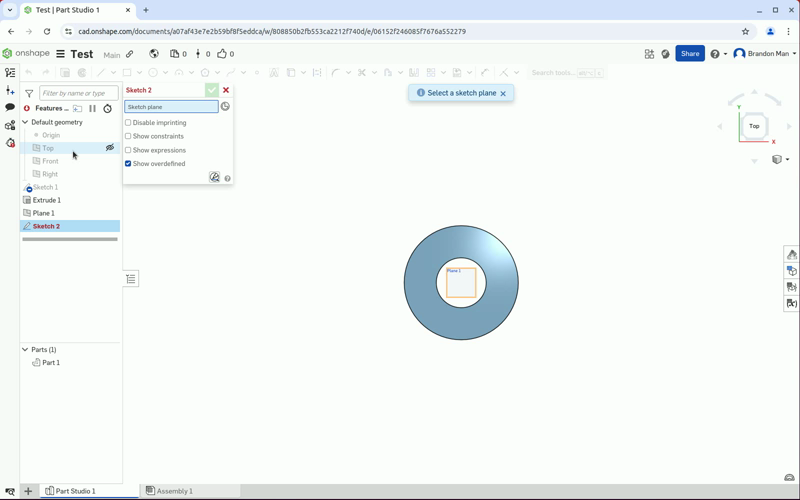
mouse_move(73, 215)
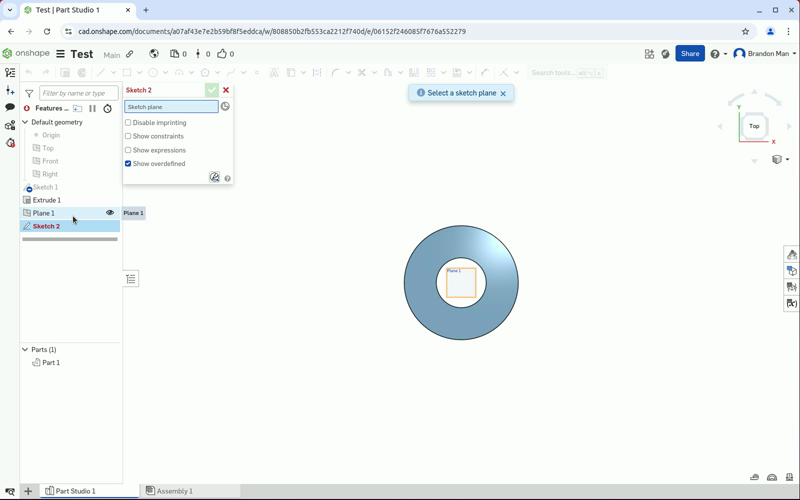
click(73, 215)
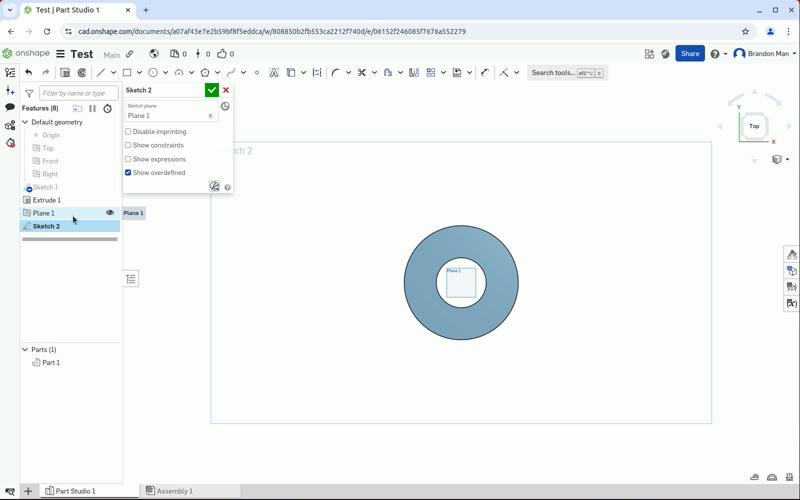
mouse_move(73, 352)
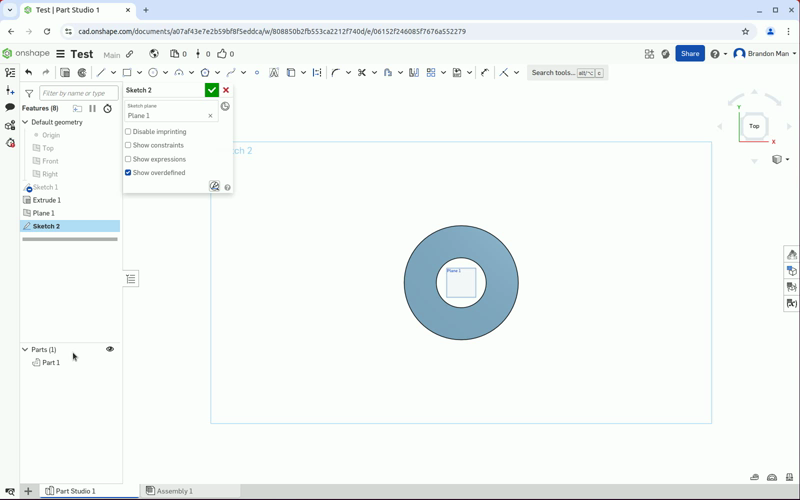
key(y)
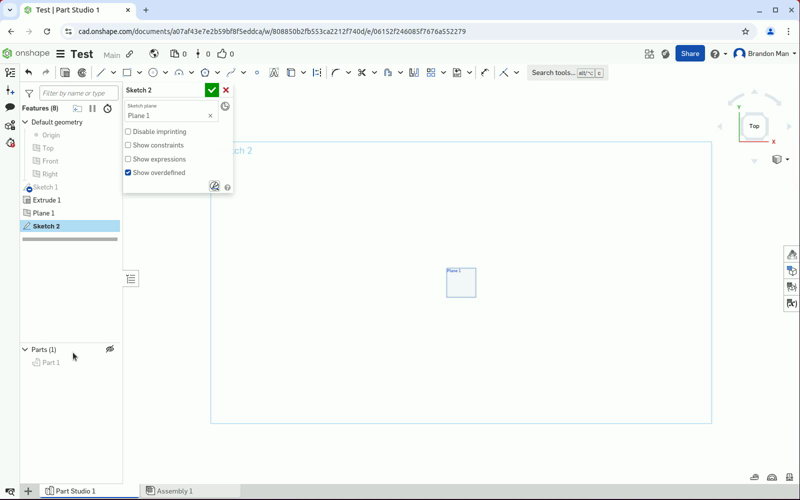
key(c)
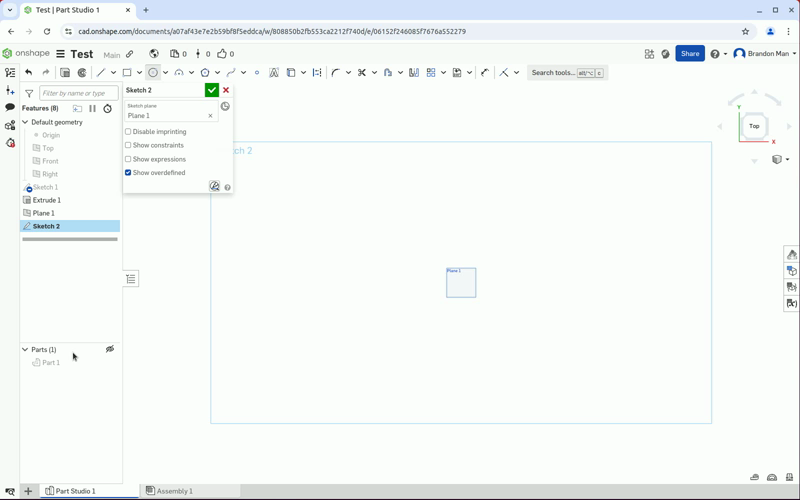
key_down(shift)
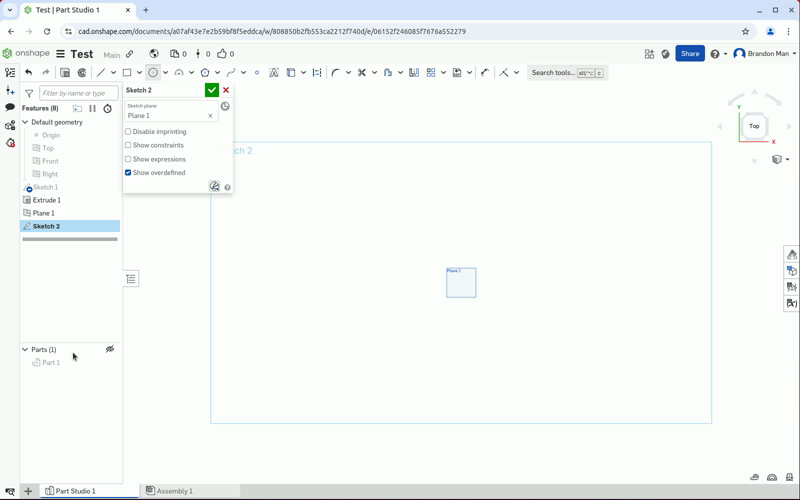
mouse_move(461, 282)
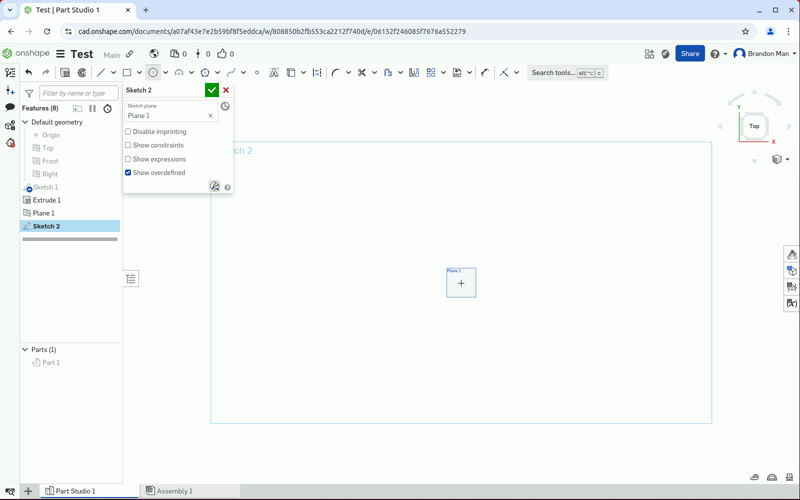
click(461, 282)
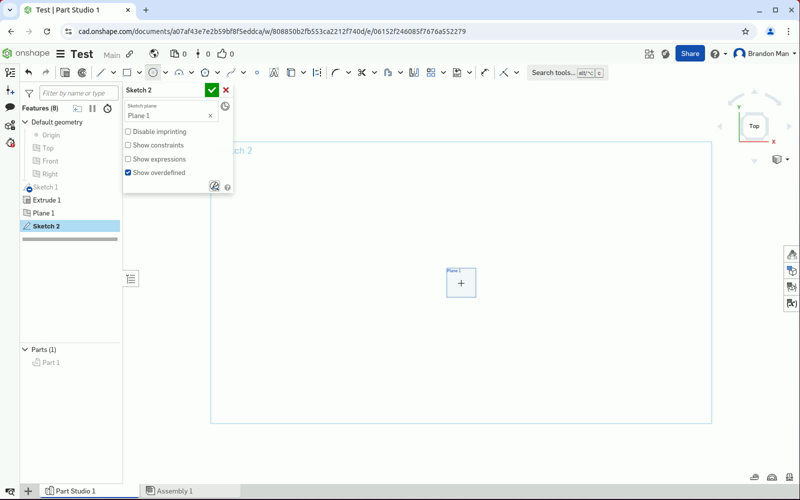
key_up(shift)
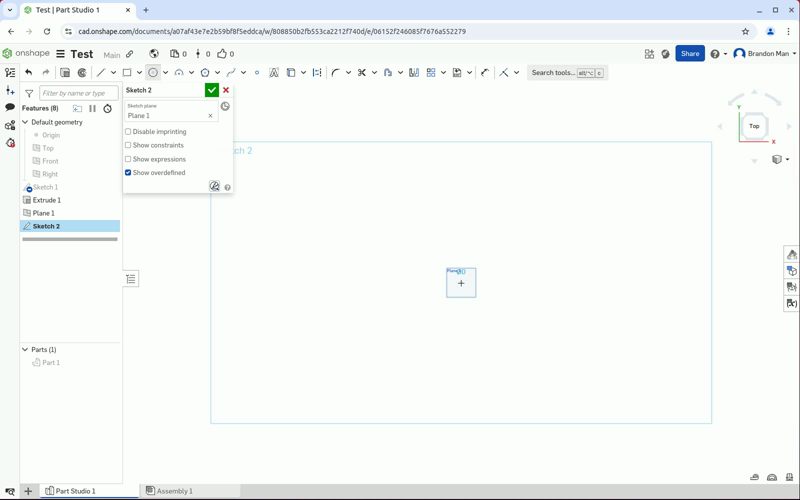
mouse_move(499, 282)
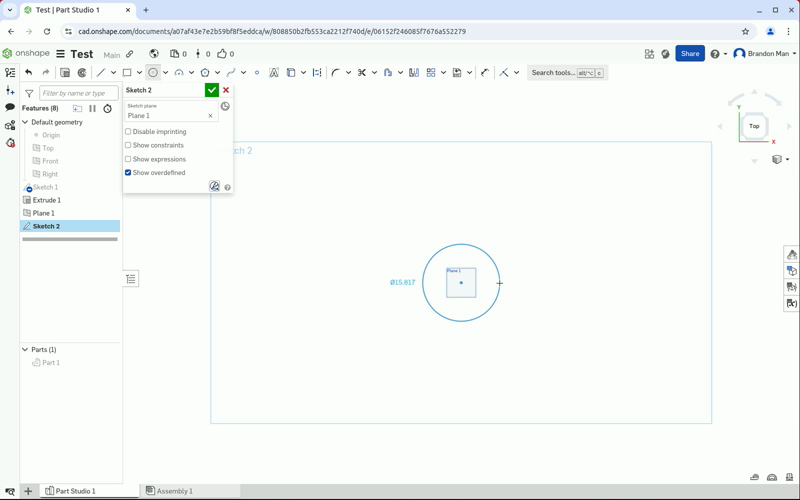
click(499, 282)
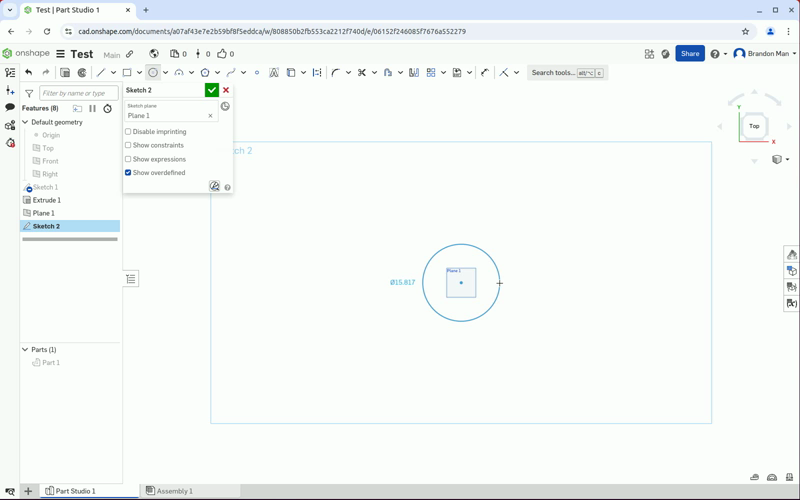
key(esc)
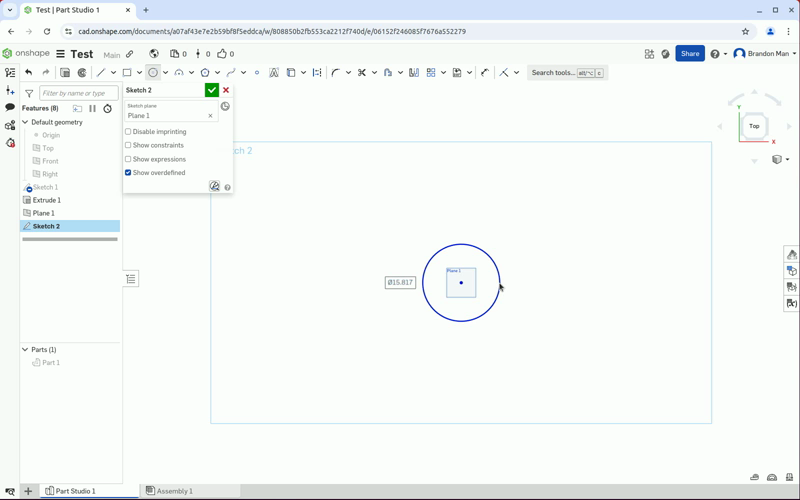
key(c)
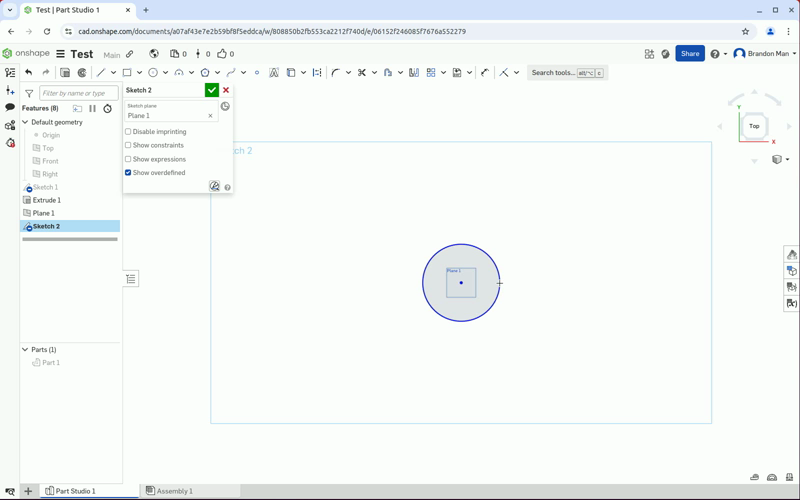
key_down(shift)
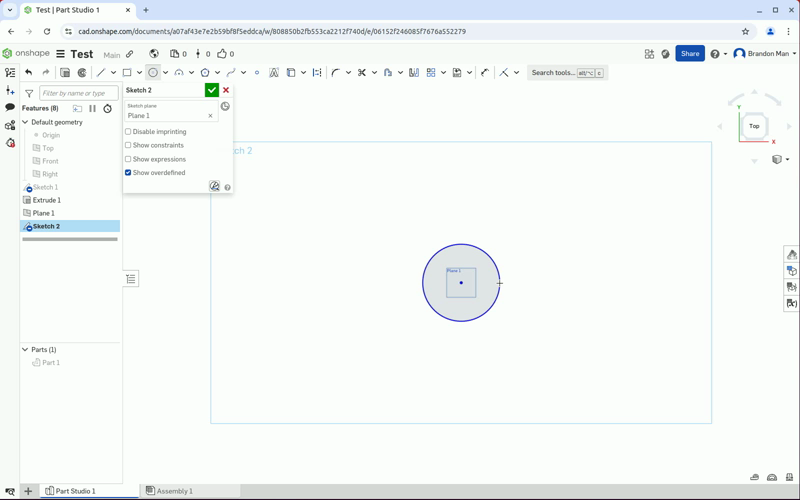
mouse_move(461, 282)
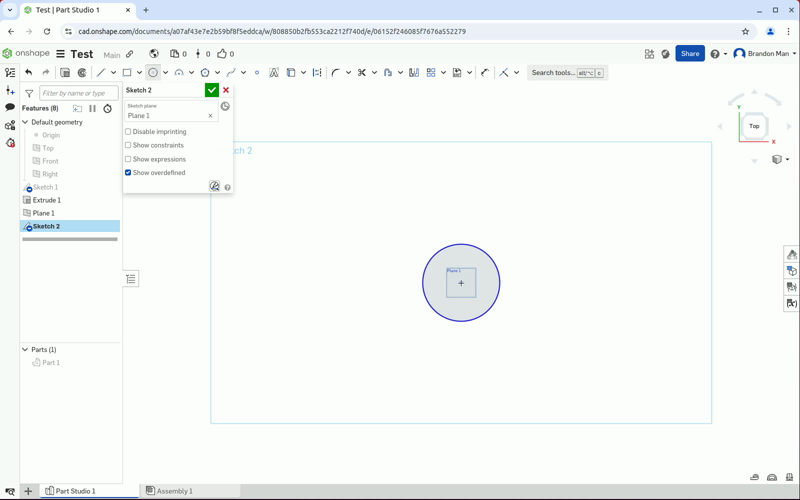
click(461, 282)
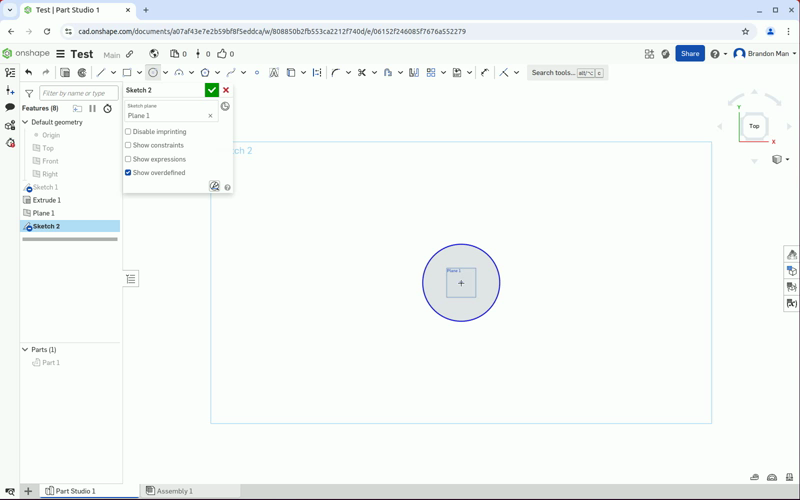
key_up(shift)
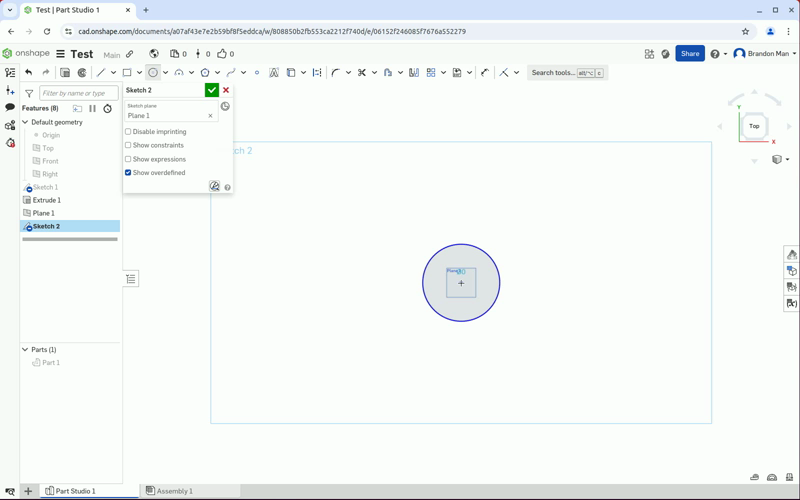
mouse_move(486, 282)
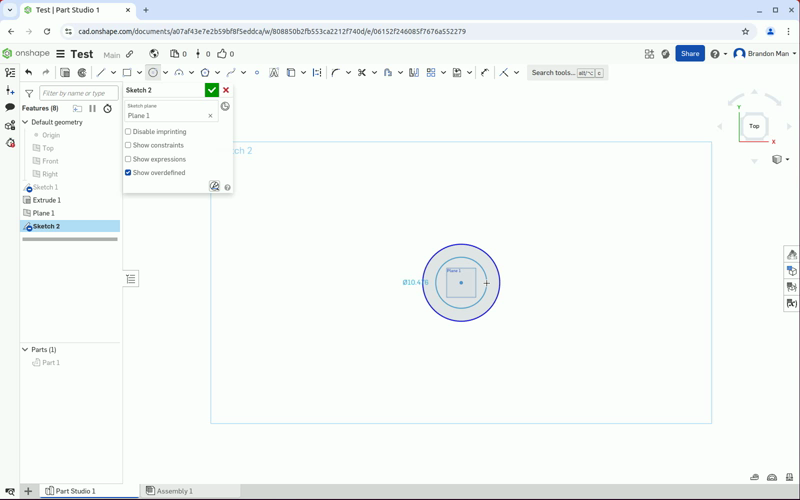
click(486, 282)
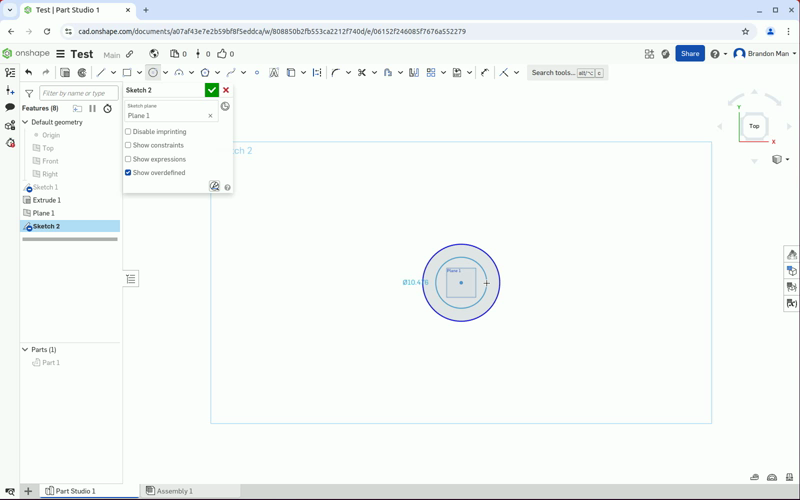
key(esc)
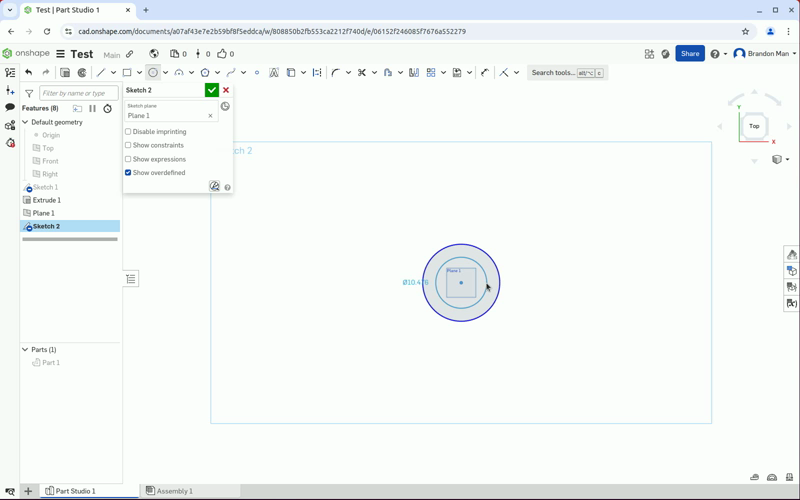
mouse_move(485, 308)
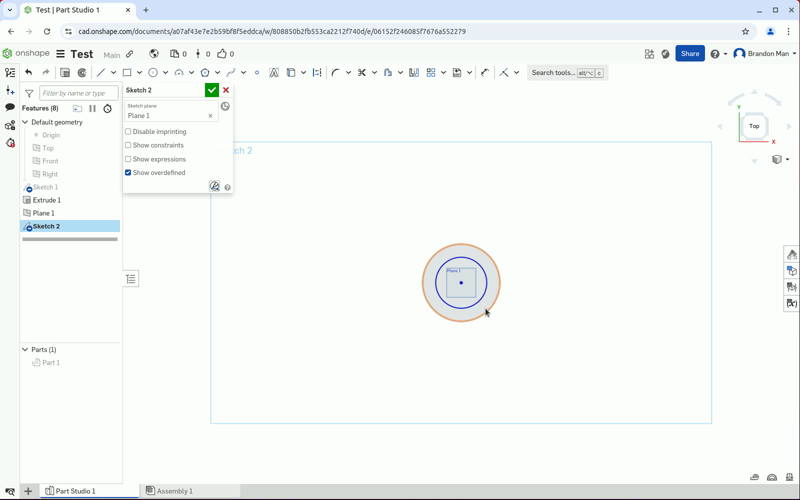
click(485, 308)
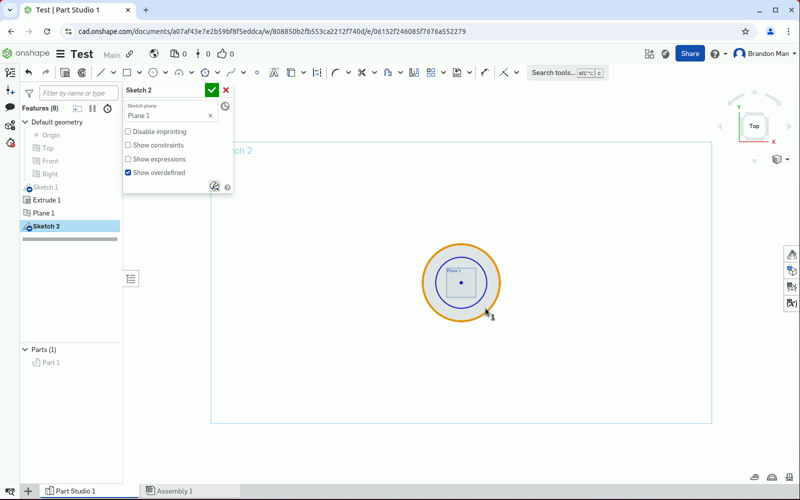
mouse_move(73, 352)
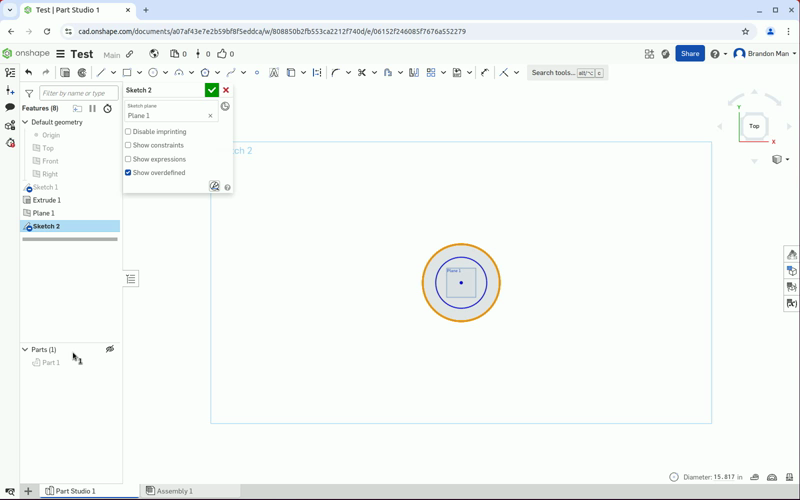
key(shift+y)
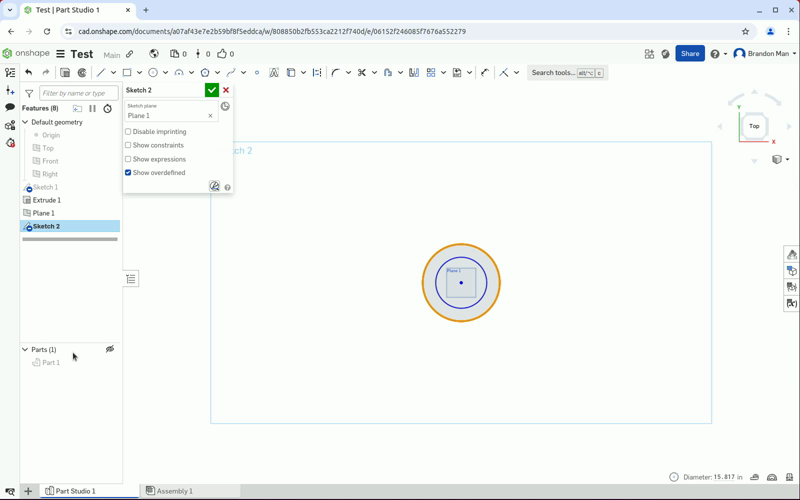
key(shift+e)
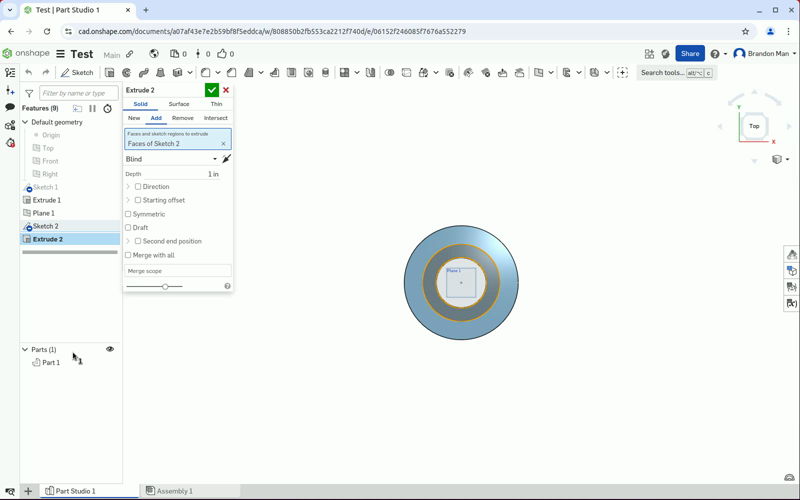
mouse_move(143, 106)
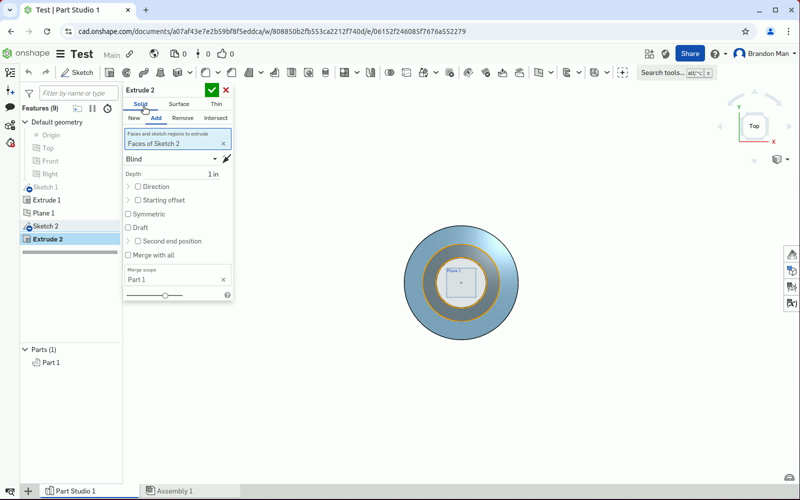
click(143, 106)
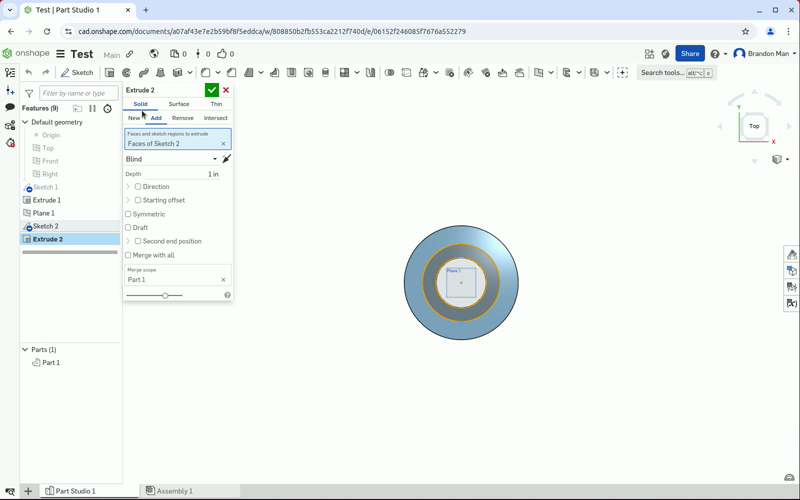
mouse_move(137, 120)
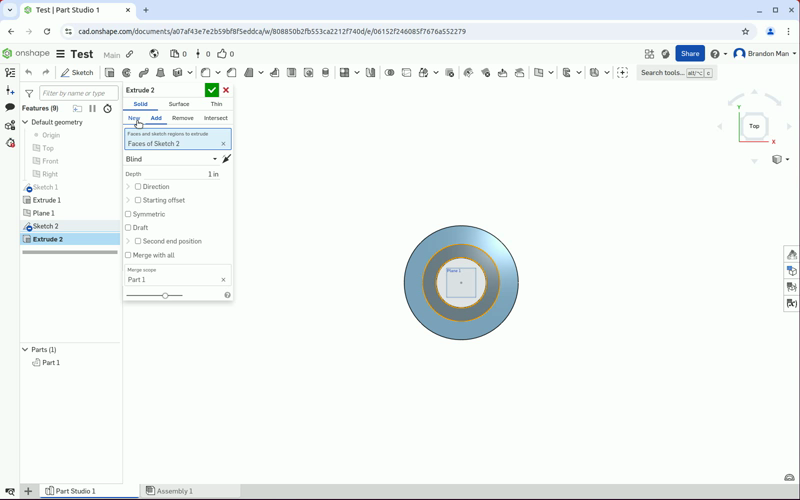
click(137, 120)
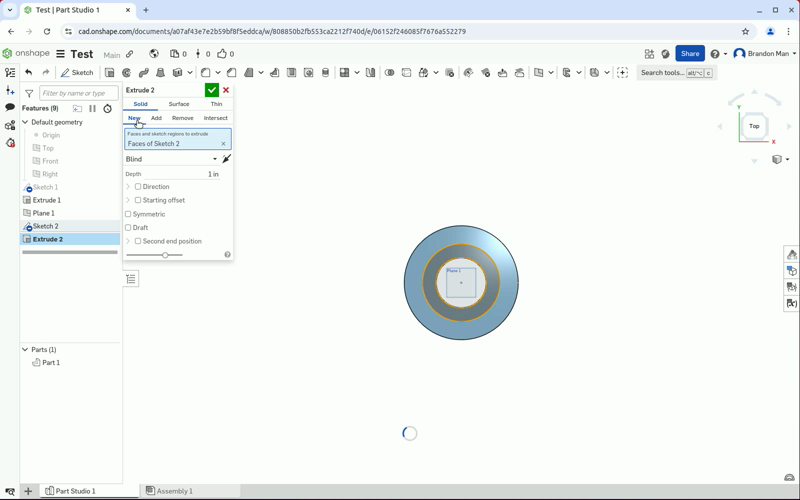
key(tab, 4)
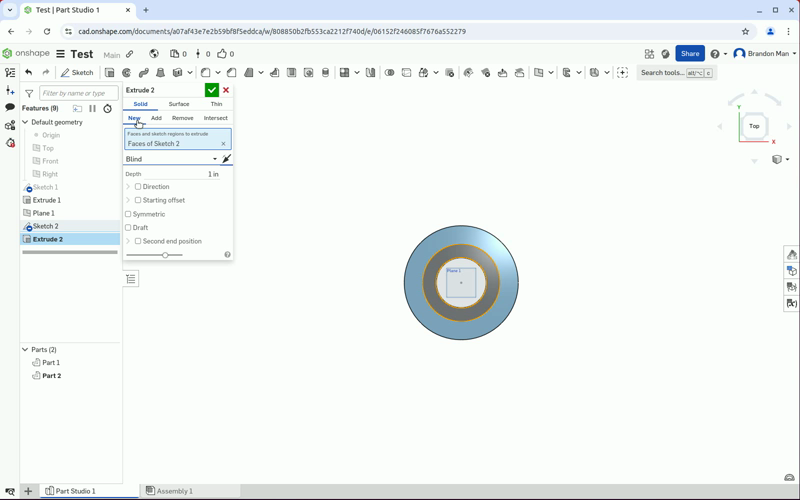
text(9.628)
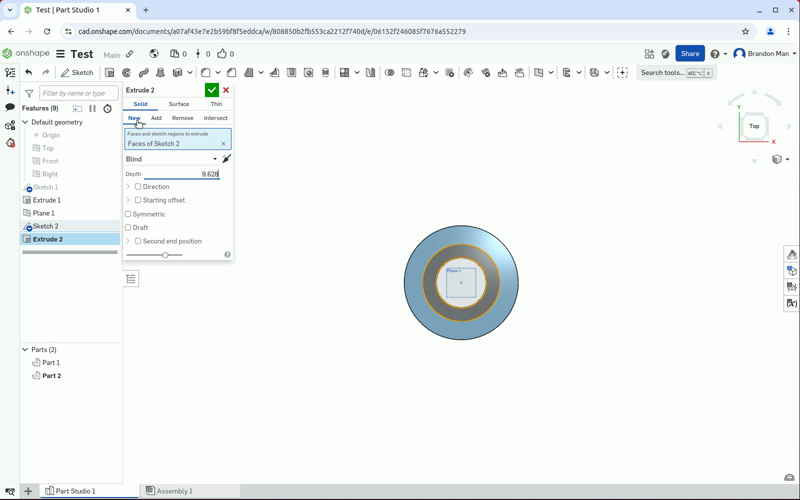
key(enter)
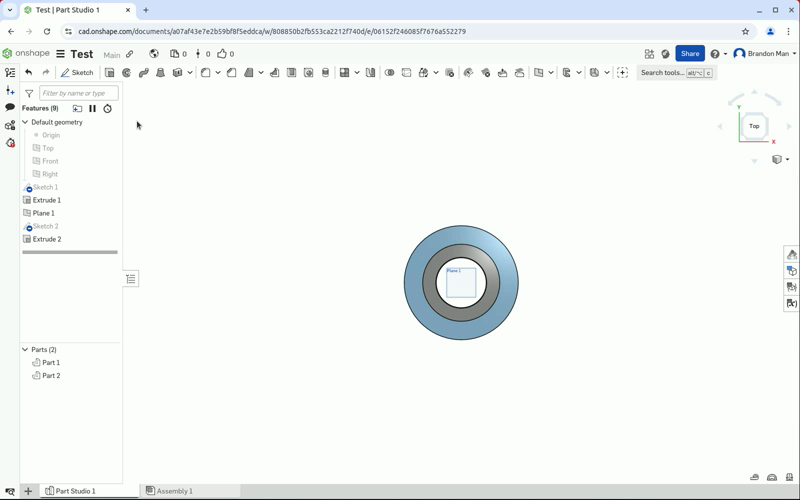
key(shift+h)
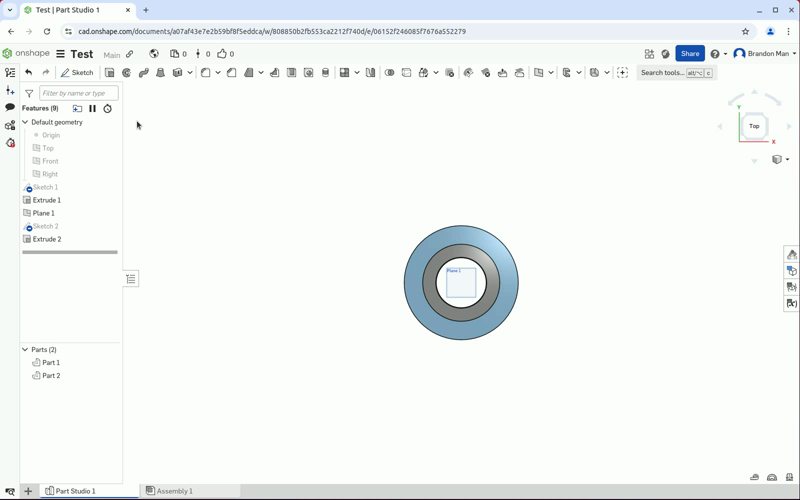
key(shift+h)
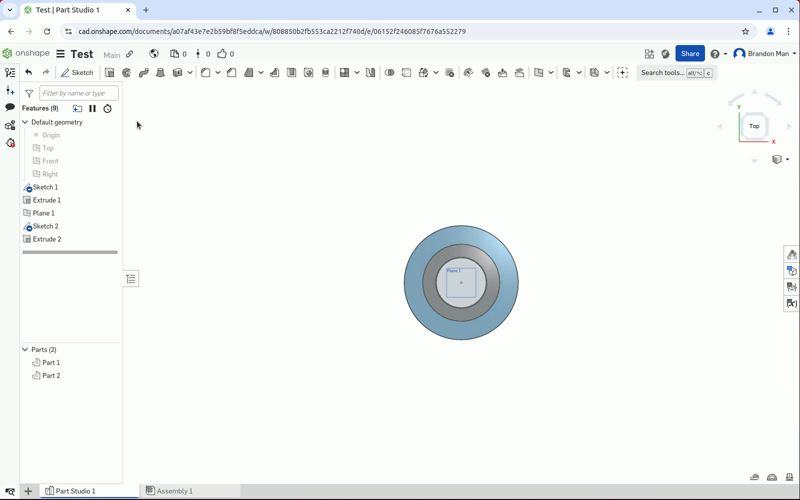
key(shift+7)
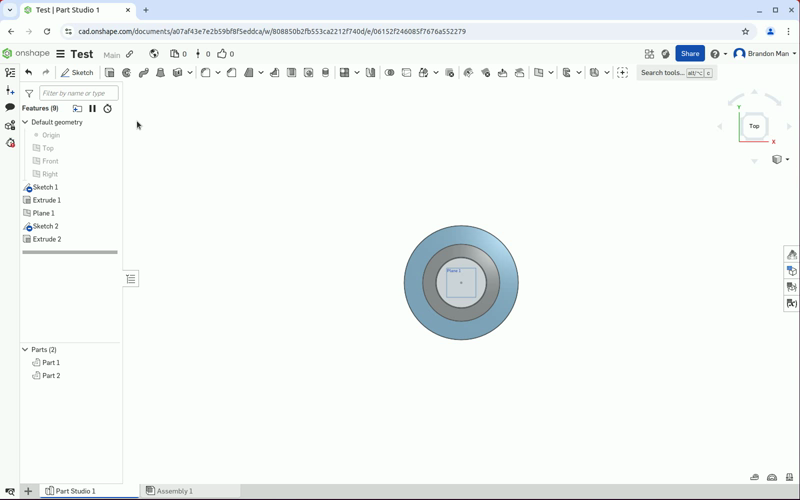
key(up, 3)
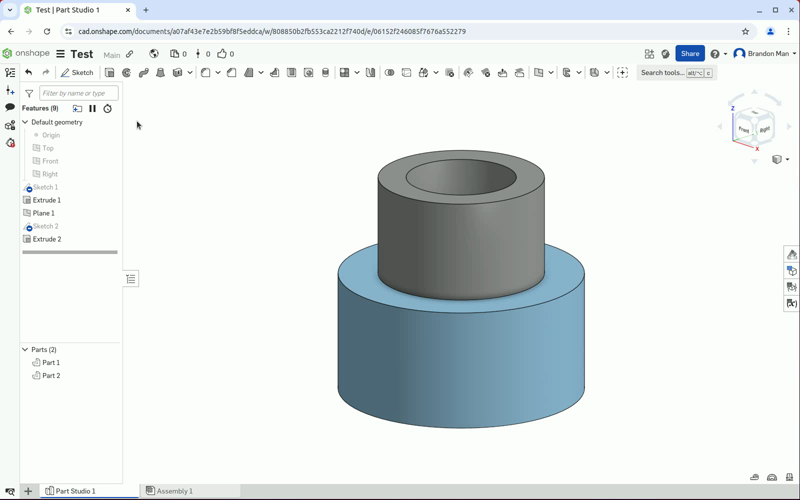
key(left, 3)
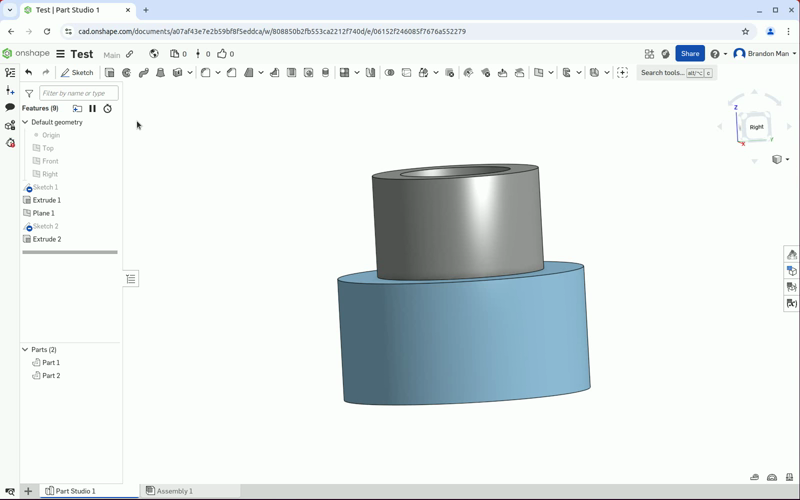
key(right, 3)
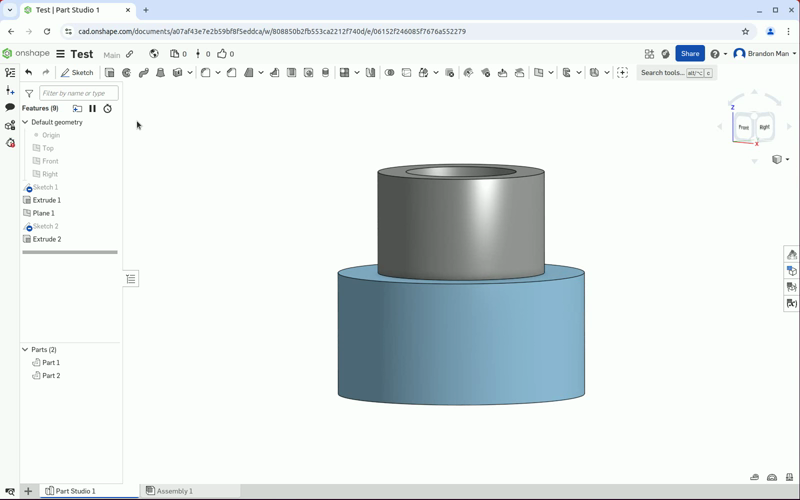
key(down, 3)
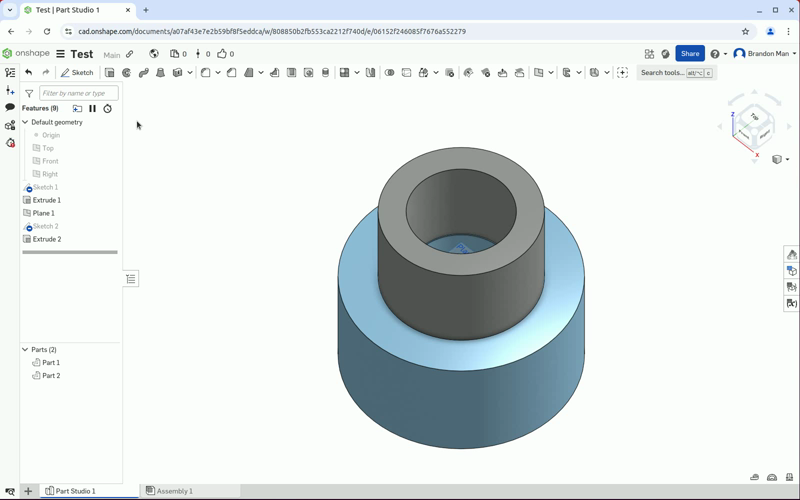
mouse_move(73, 189)
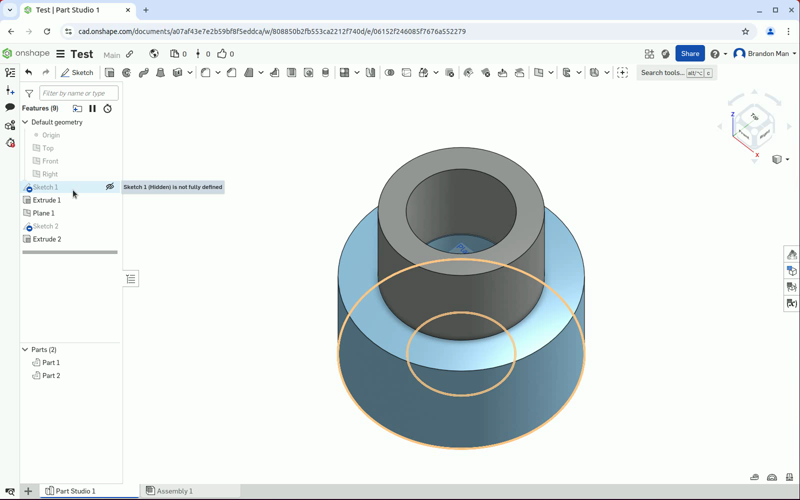
click(73, 189)